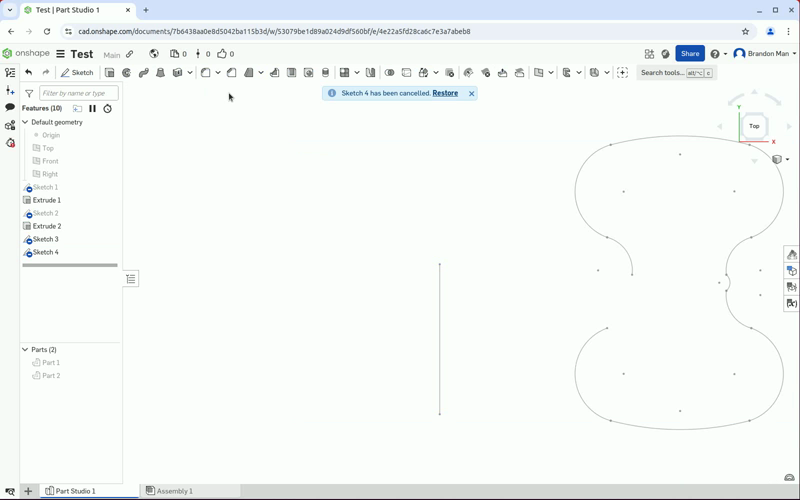
key(shift+h)
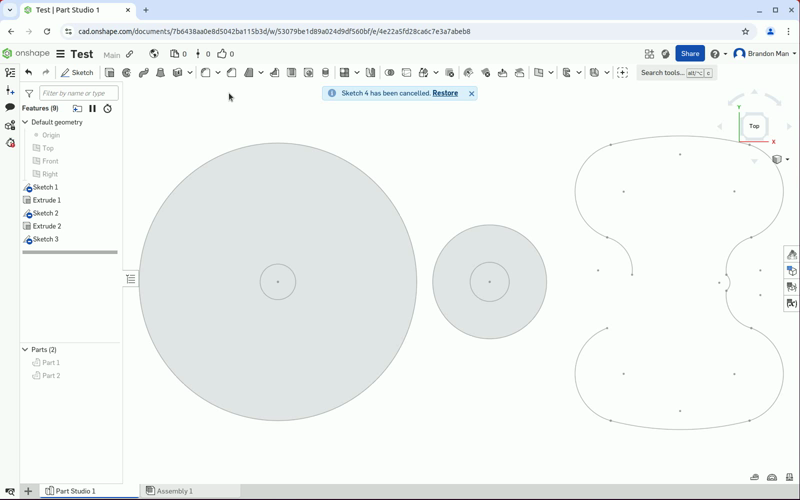
mouse_move(73, 352)
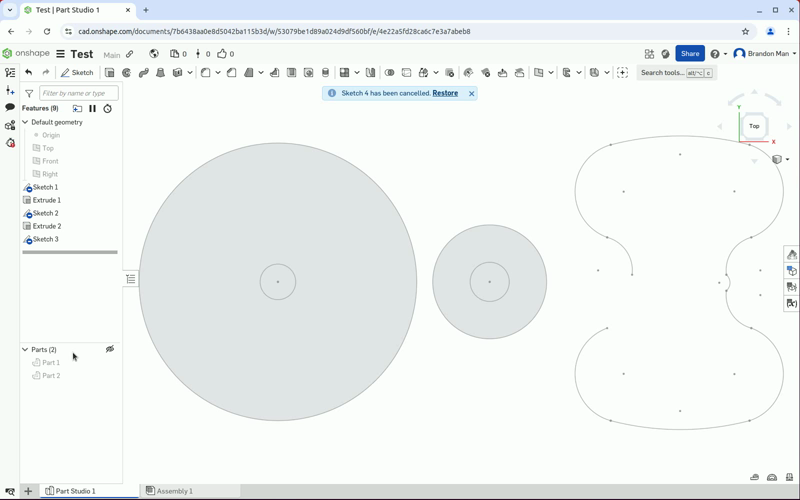
key(y)
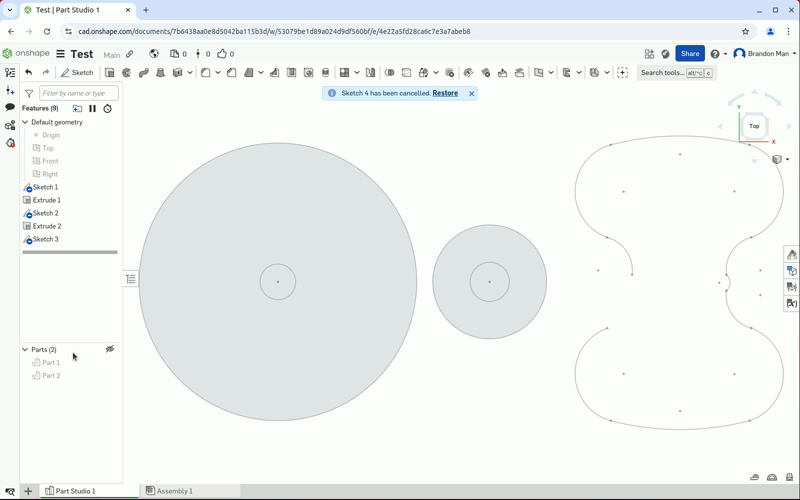
key(shift+p)
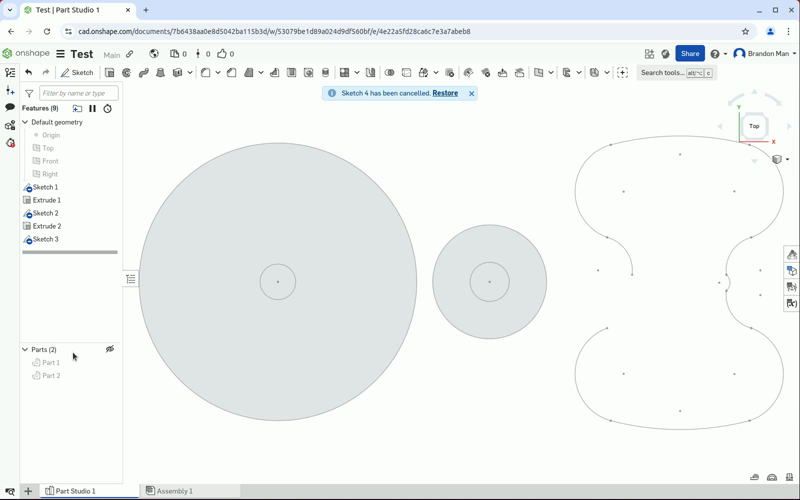
key(space)
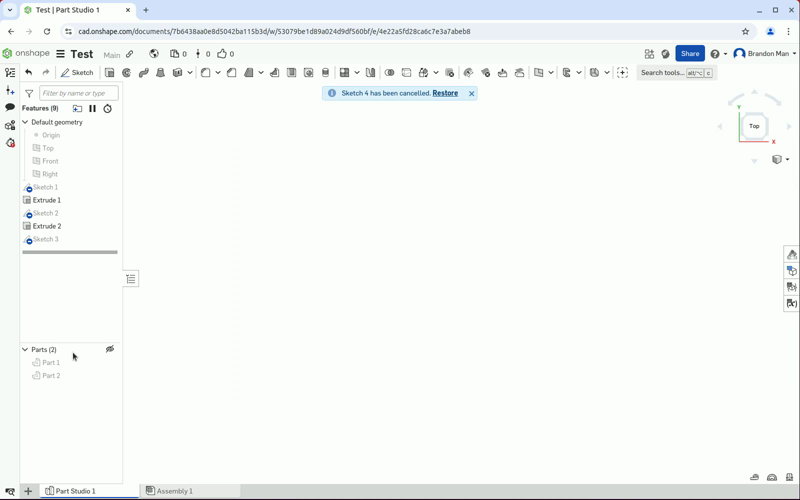
key_down(shift)
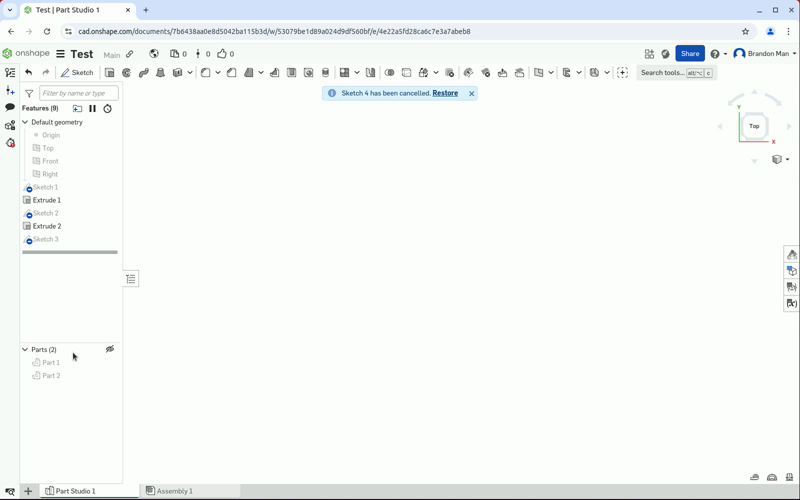
key(up)
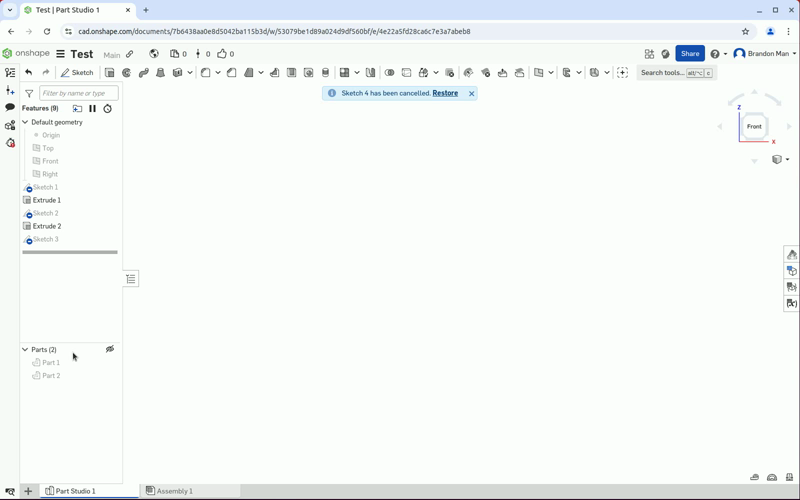
key_up(shift)
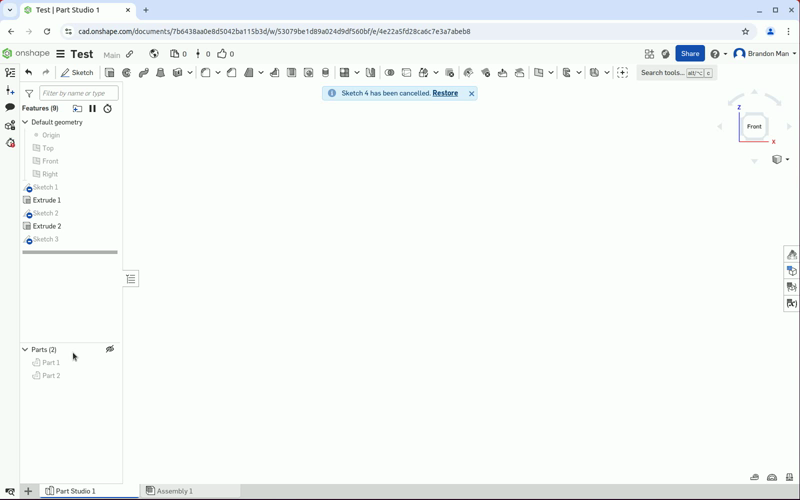
mouse_move(73, 352)
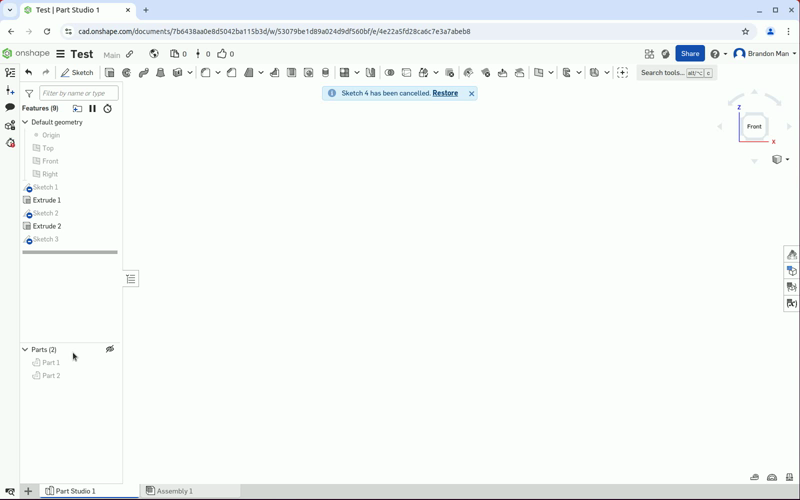
key(shift+y)
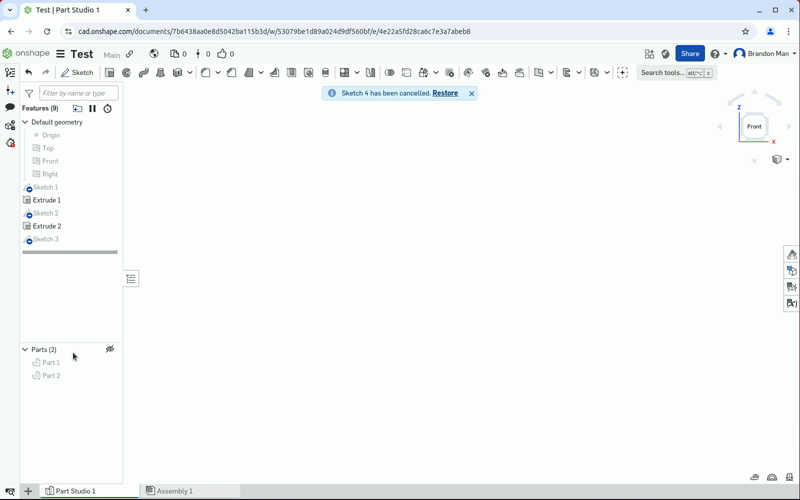
key(shift+s)
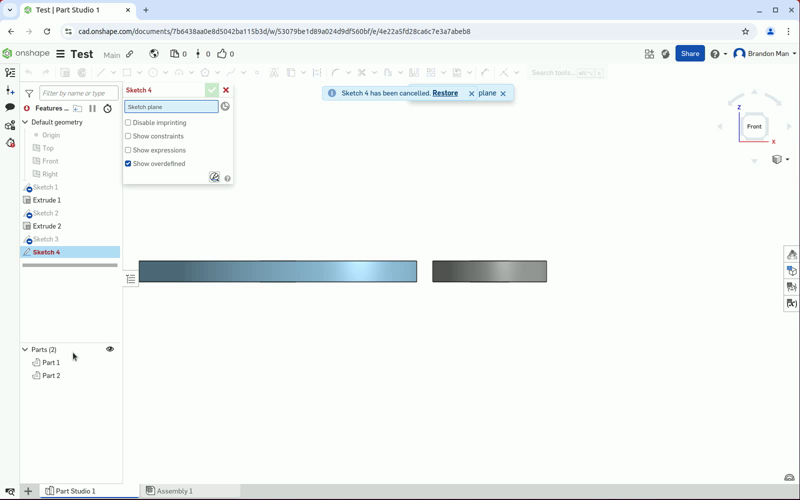
mouse_move(73, 163)
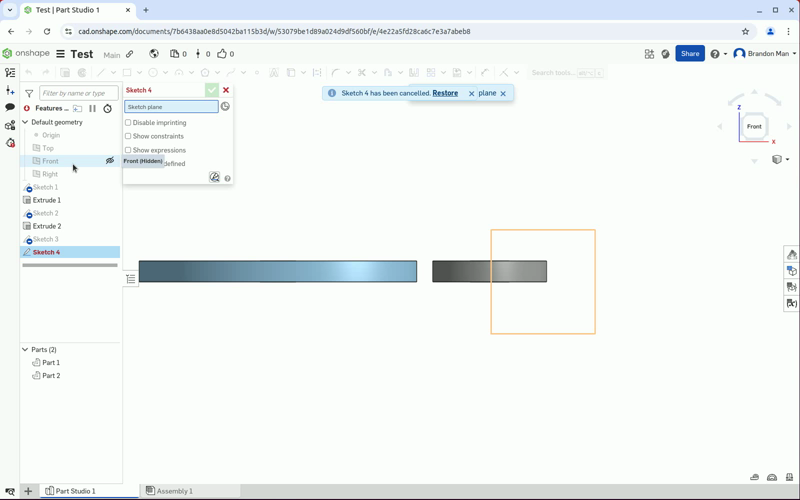
click(73, 163)
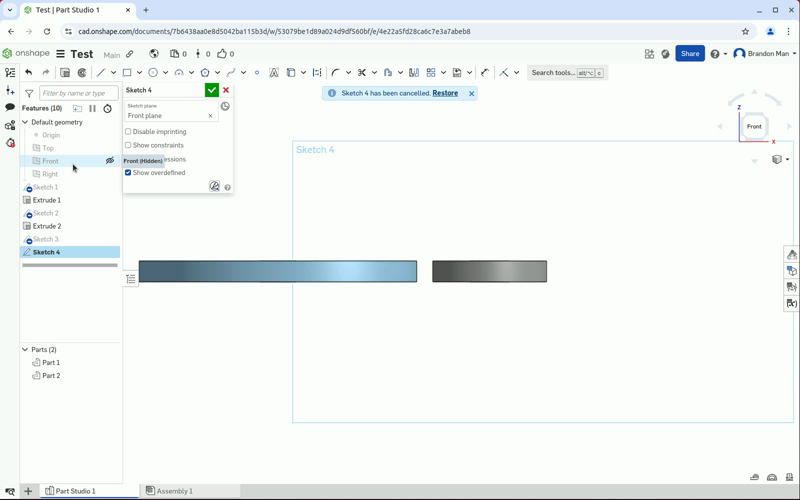
mouse_move(73, 352)
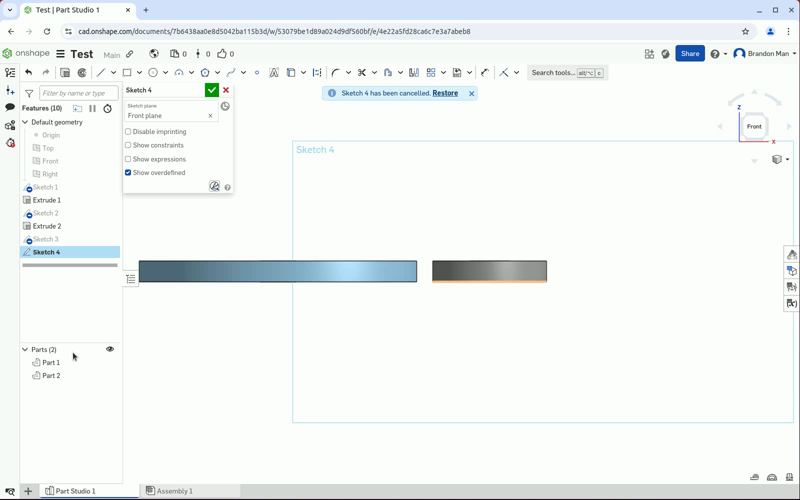
key(y)
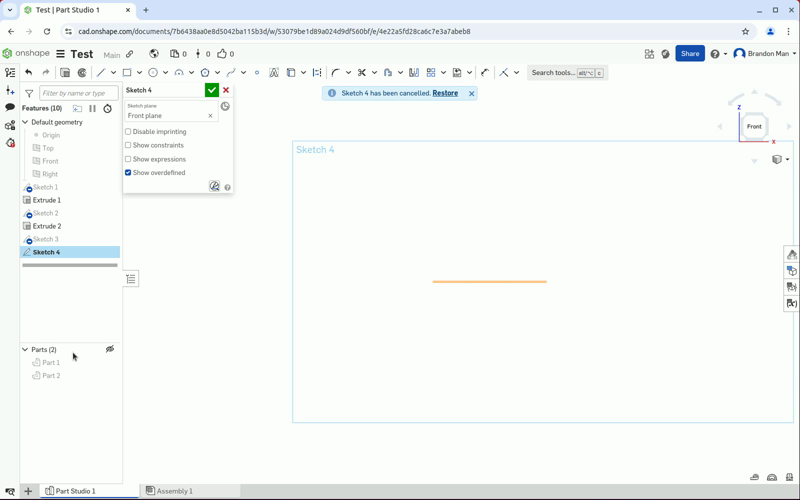
key(c)
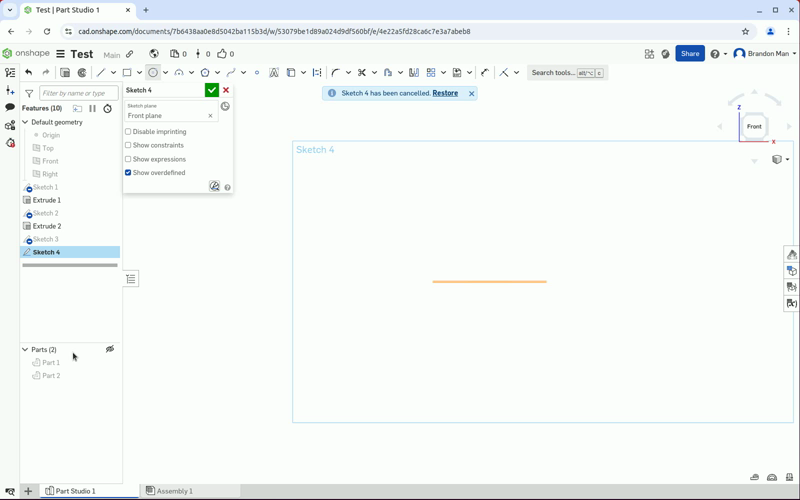
key_down(shift)
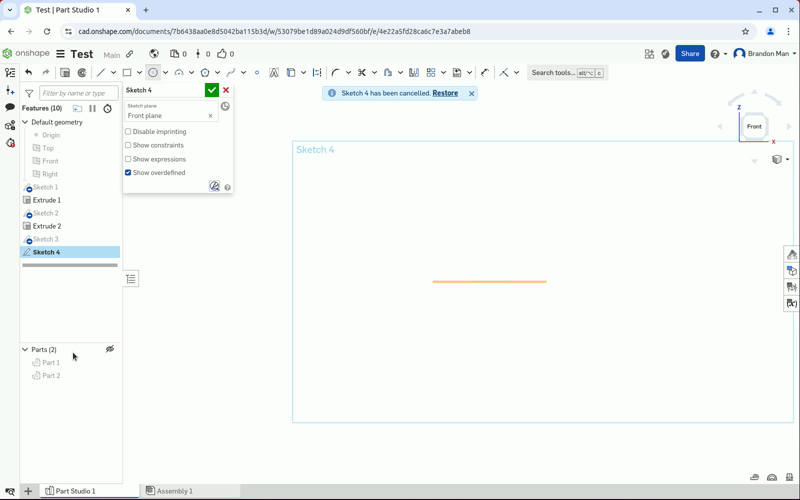
mouse_move(461, 282)
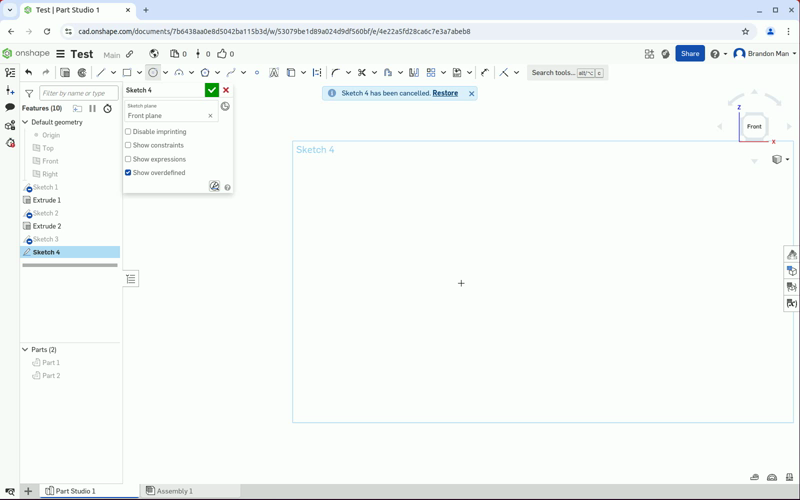
click(461, 282)
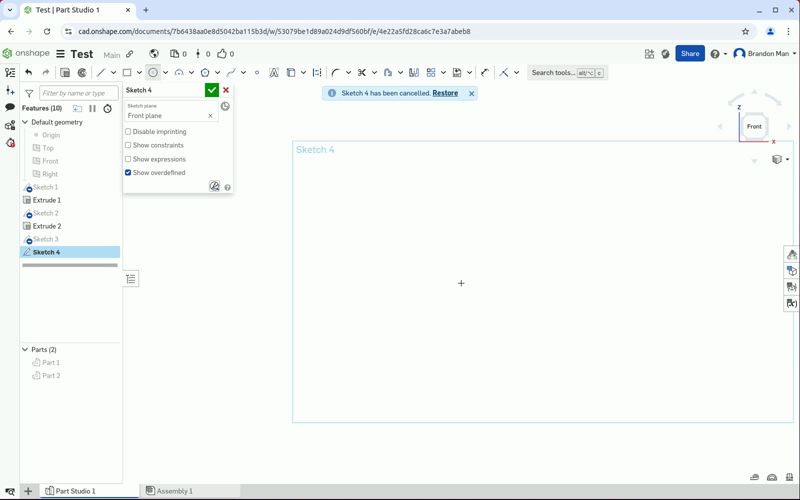
key_up(shift)
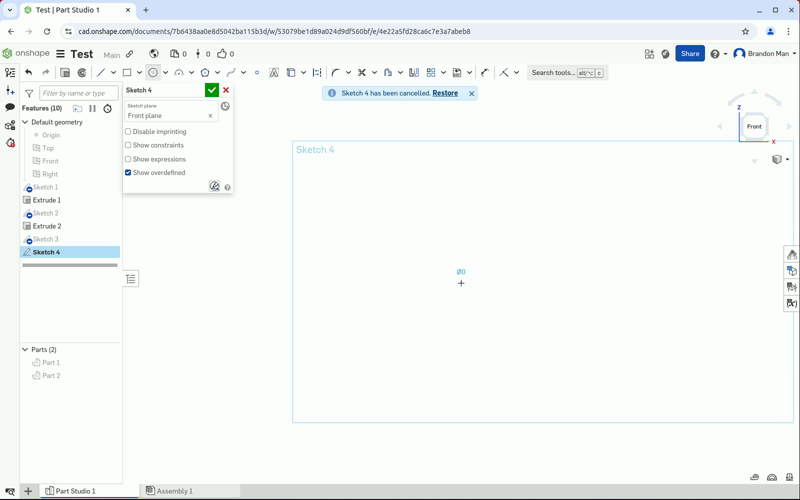
mouse_move(497, 282)
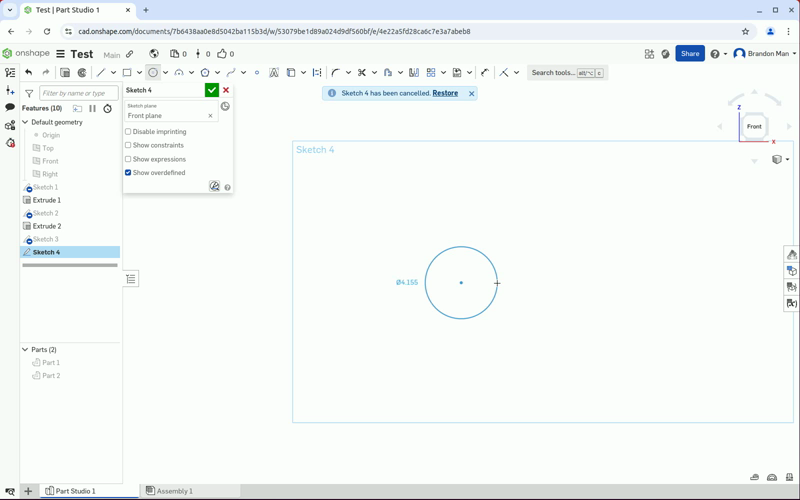
click(497, 282)
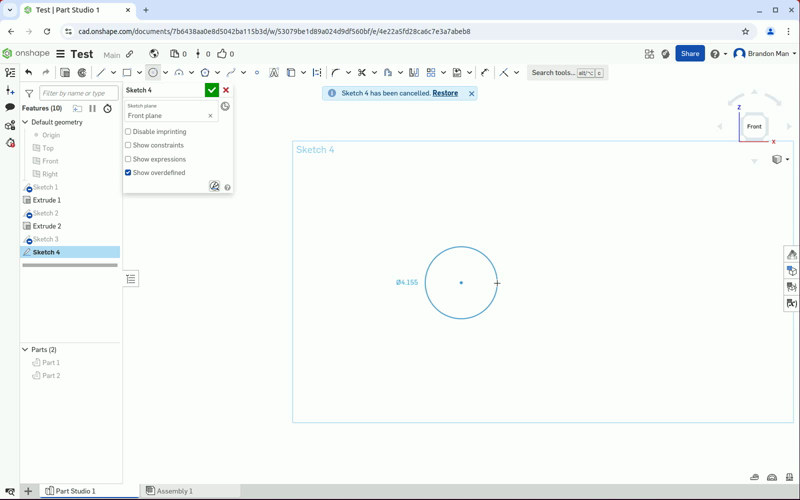
key(esc)
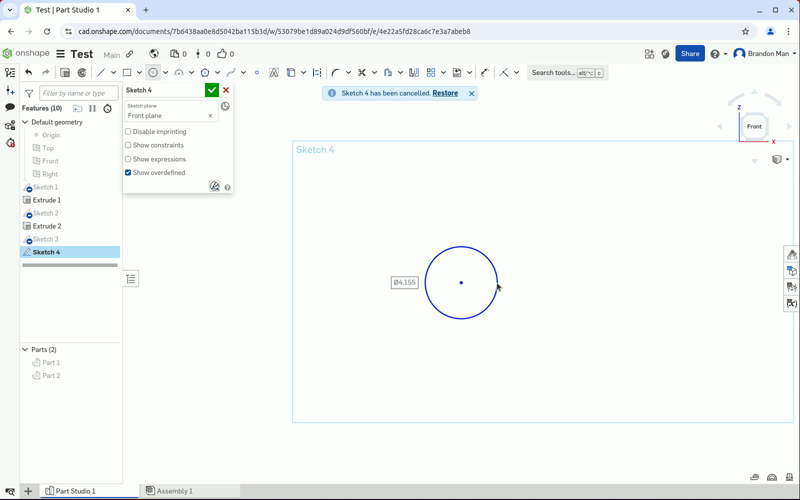
key(c)
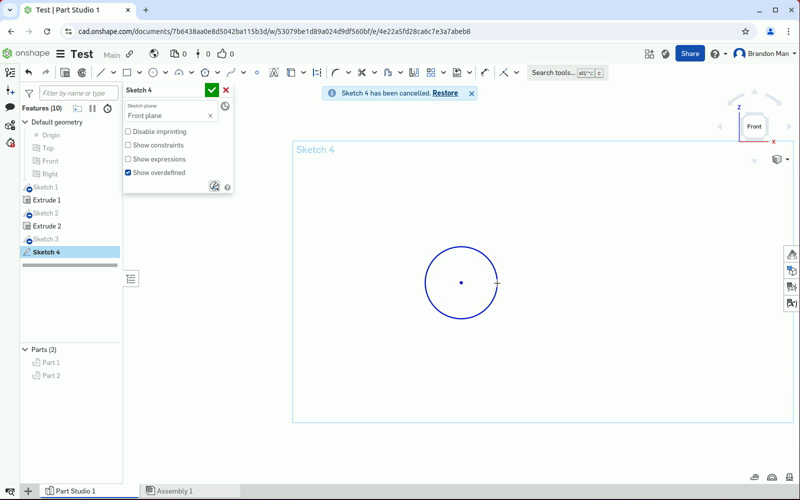
key_down(shift)
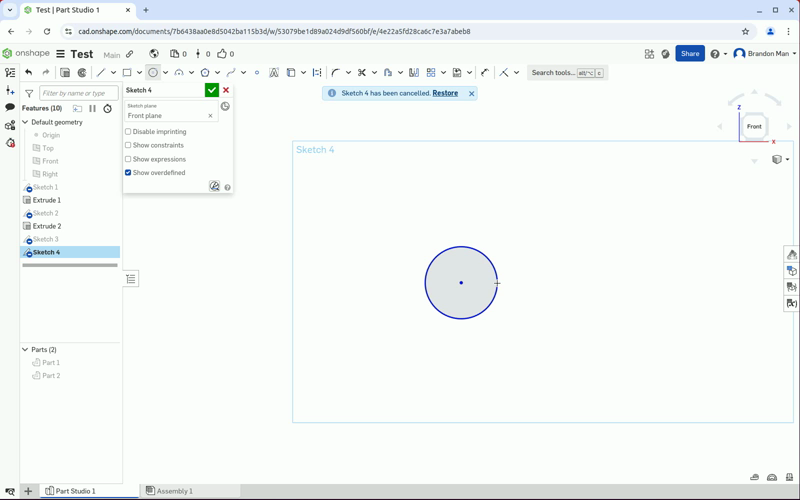
mouse_move(461, 282)
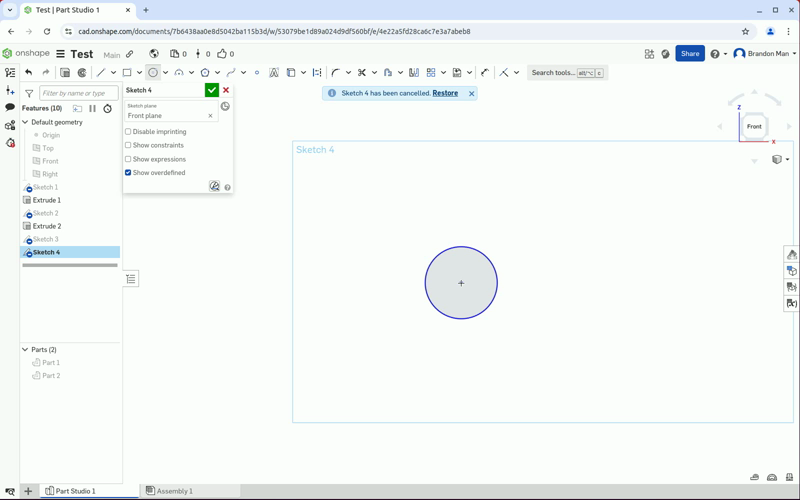
click(461, 282)
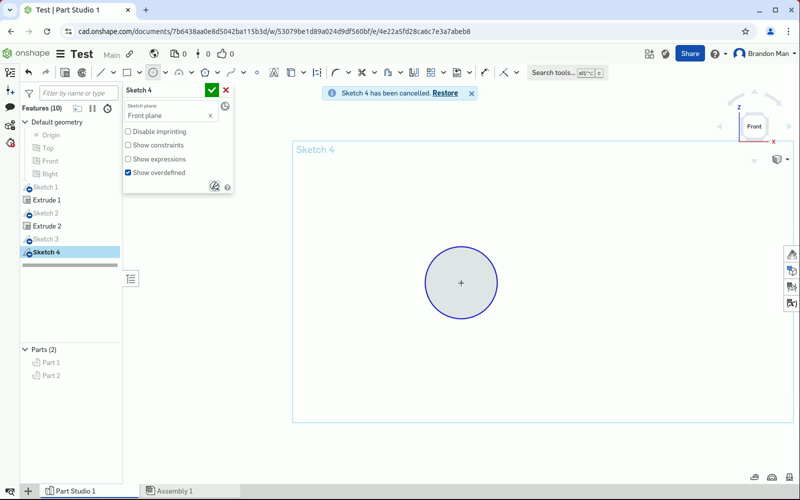
key_up(shift)
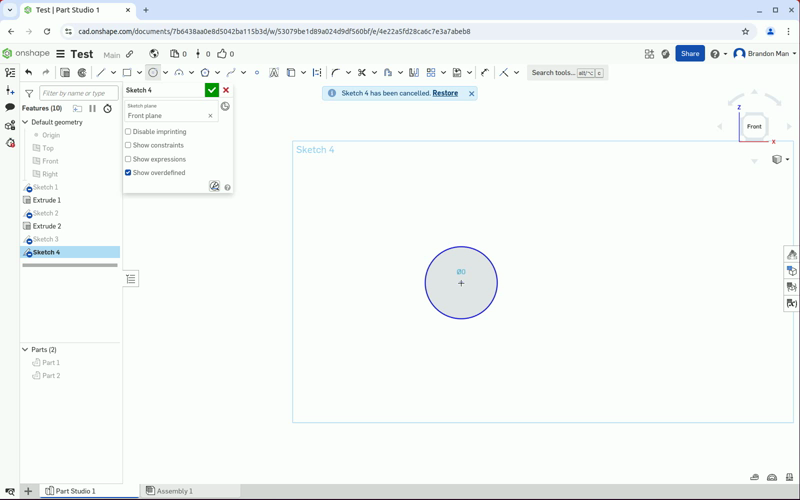
mouse_move(479, 282)
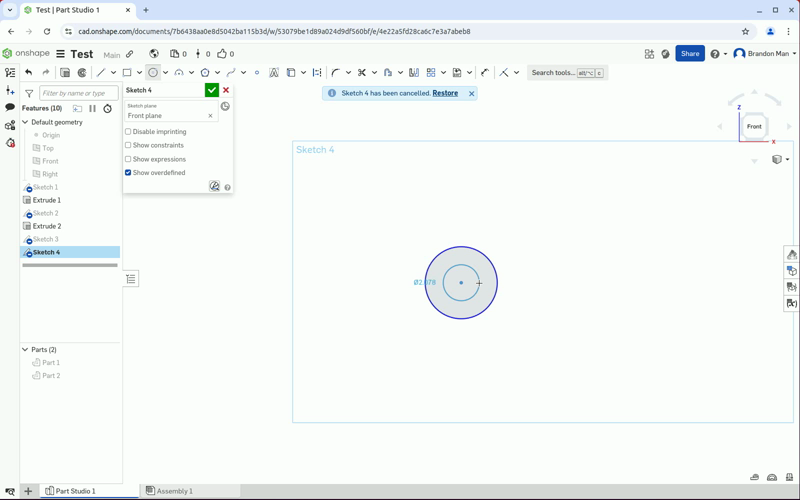
click(479, 282)
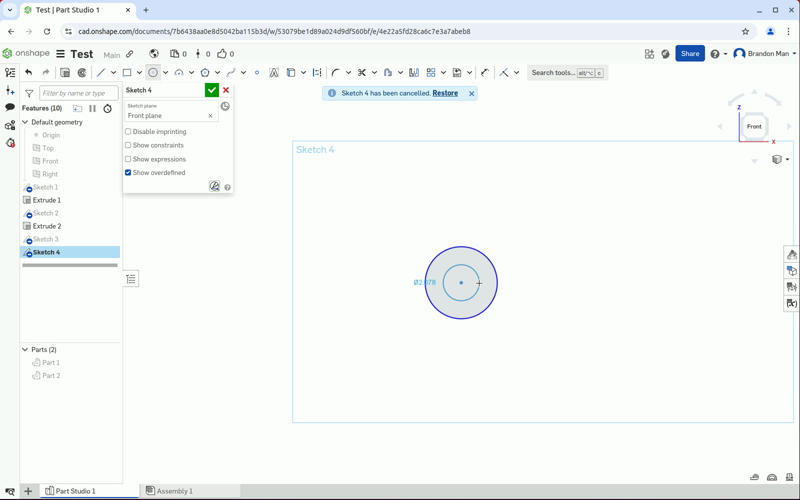
key(esc)
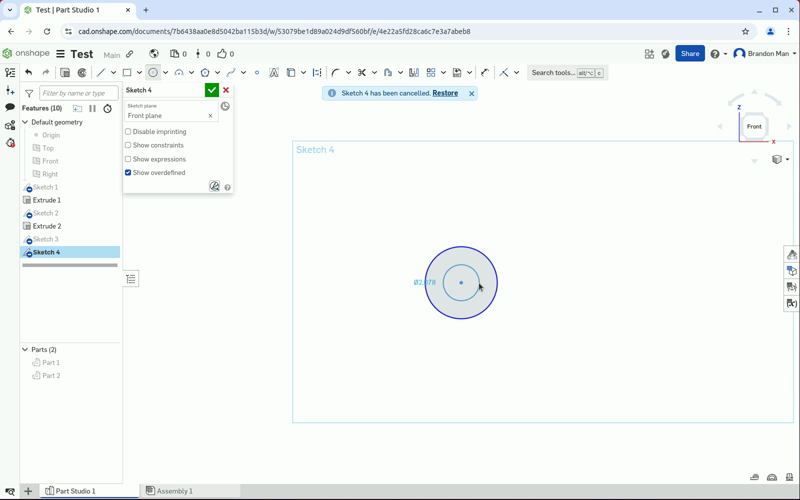
mouse_move(436, 300)
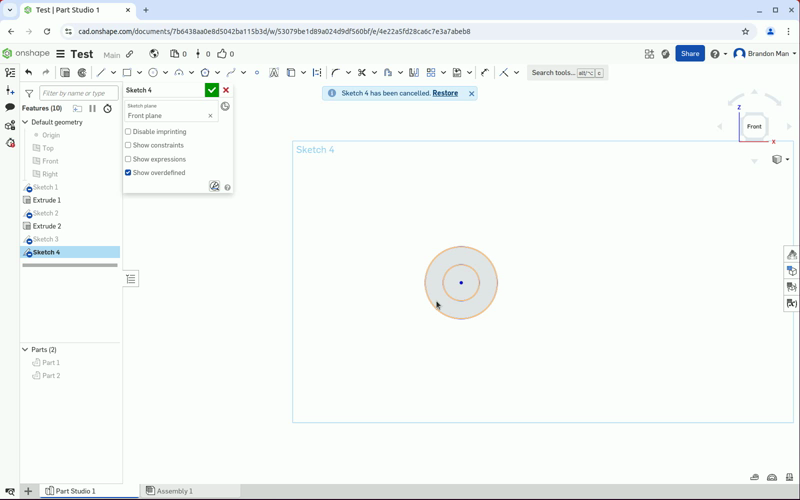
click(436, 300)
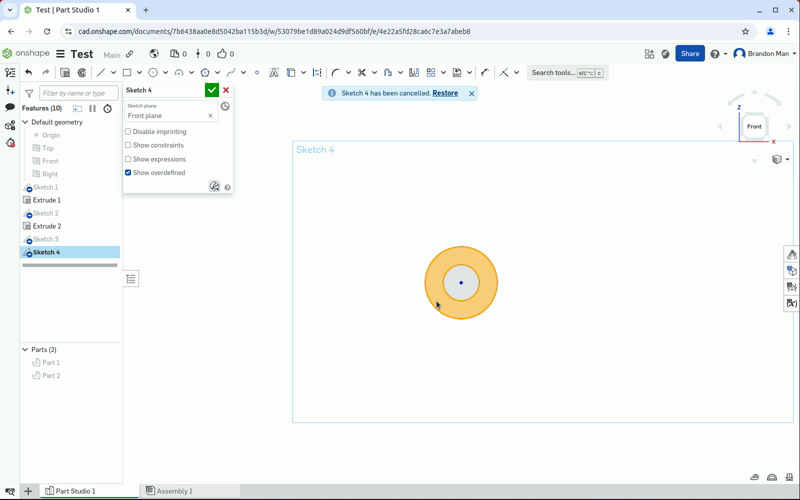
mouse_move(73, 352)
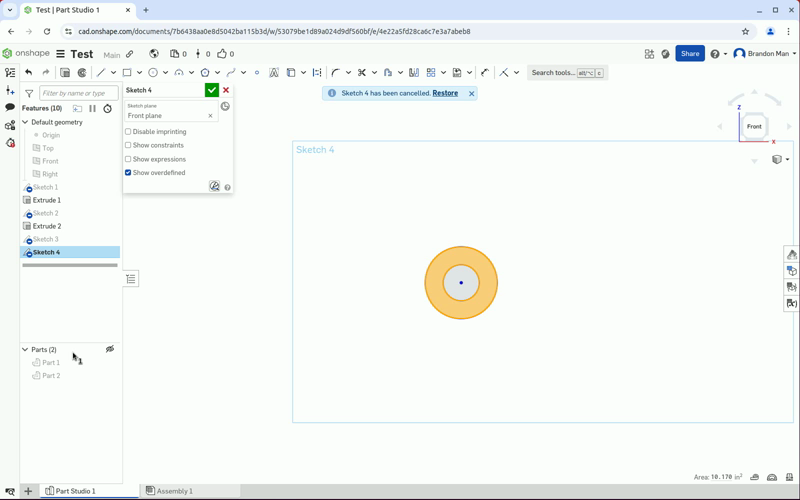
key(shift+y)
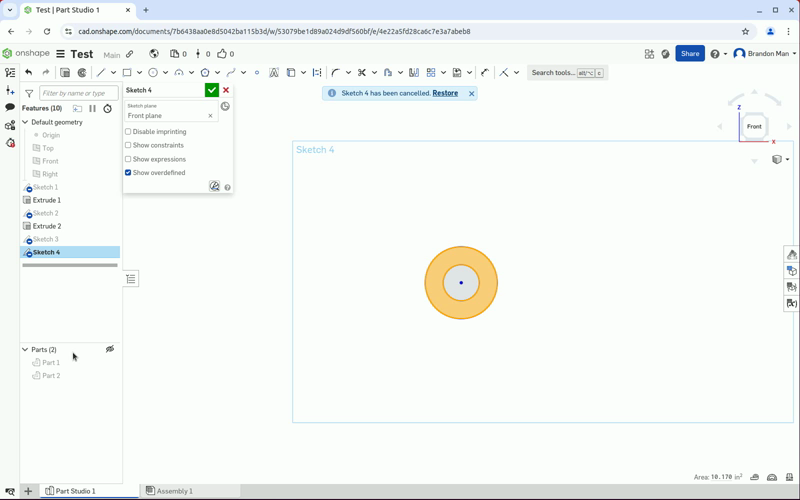
key(shift+e)
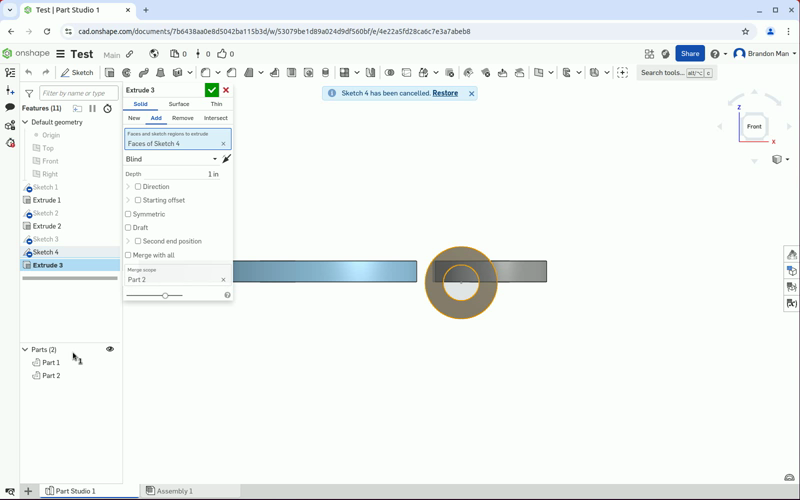
mouse_move(143, 106)
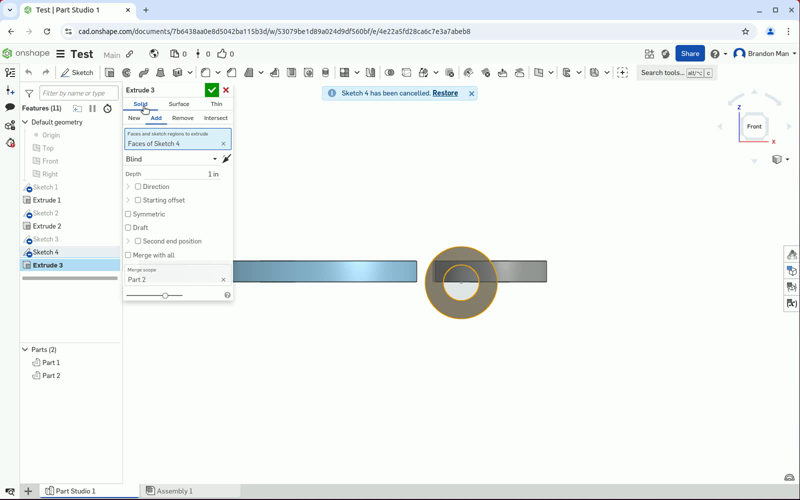
click(143, 106)
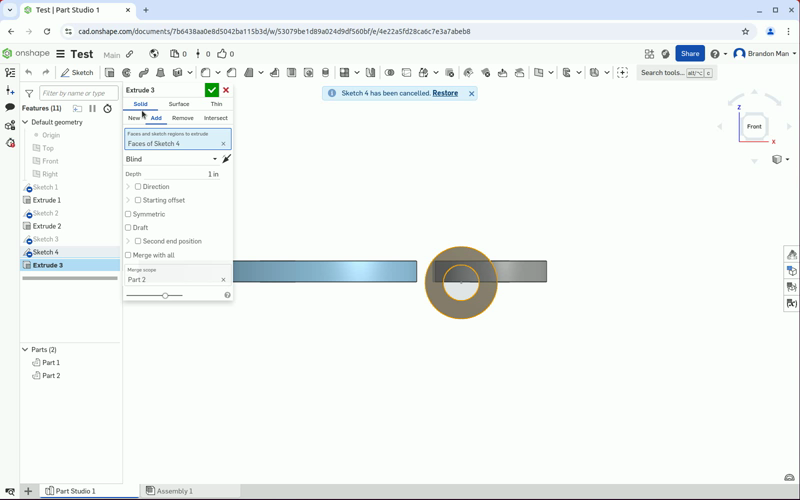
mouse_move(137, 120)
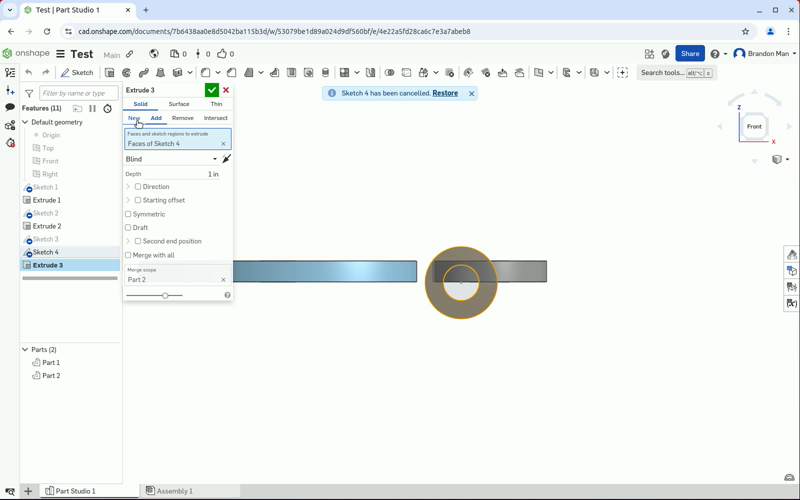
click(137, 120)
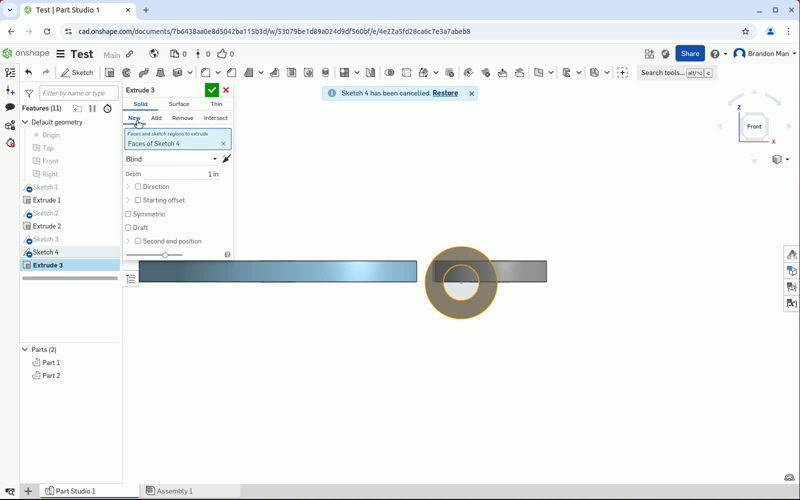
key(tab, 4)
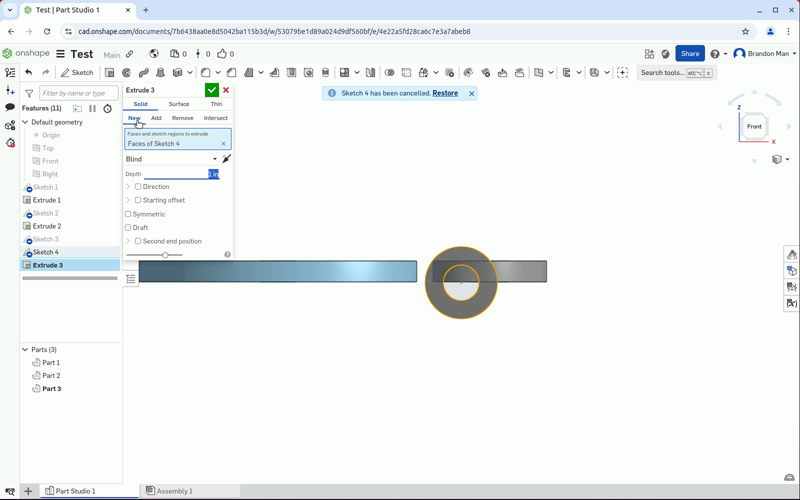
text(1.014)
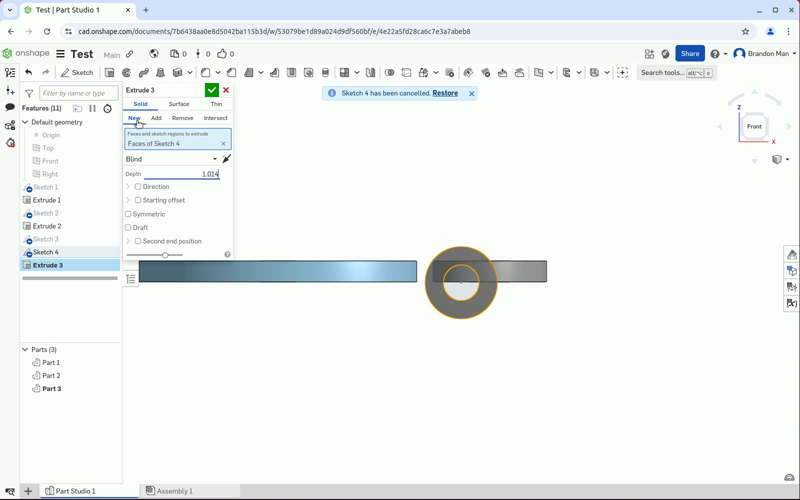
key(enter)
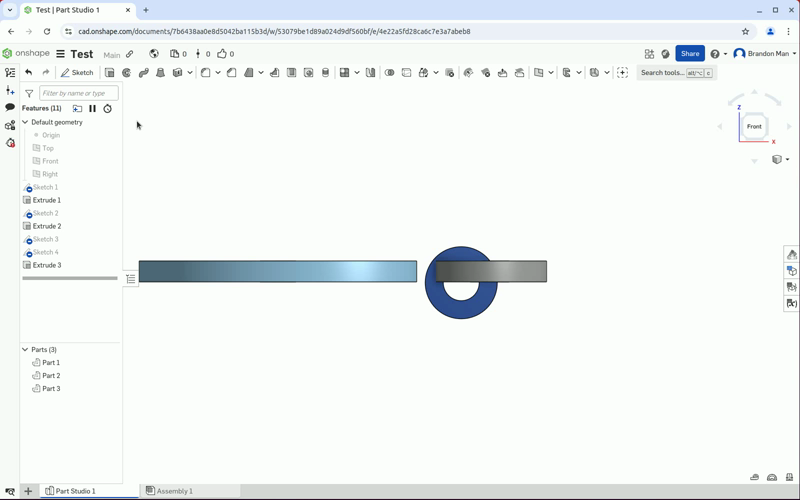
key(shift+h)
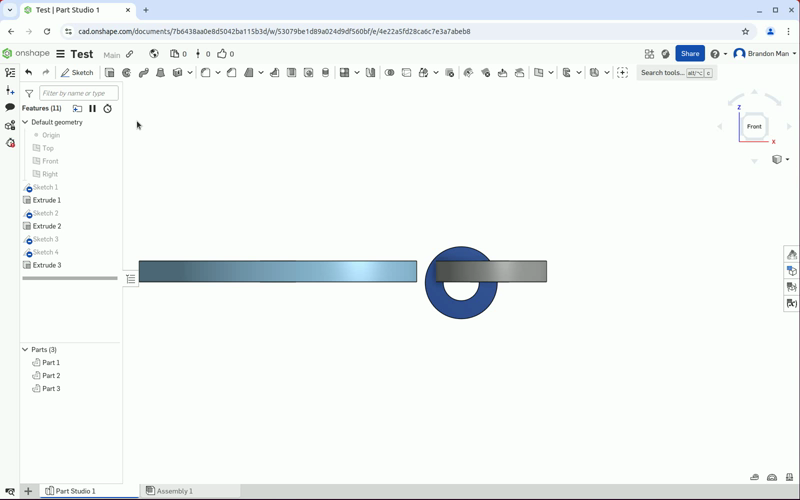
key(shift+h)
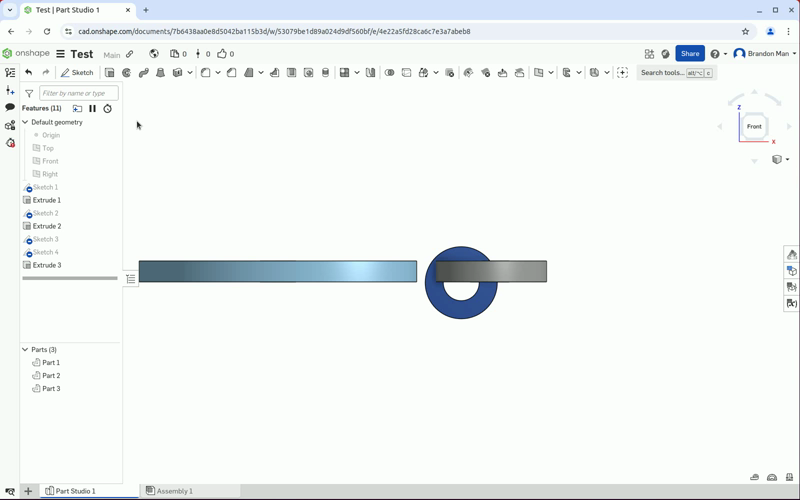
mouse_move(73, 189)
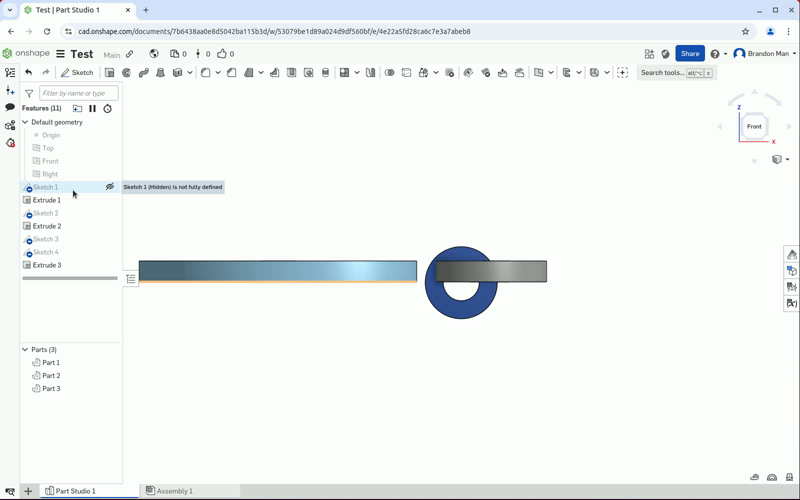
click(73, 189)
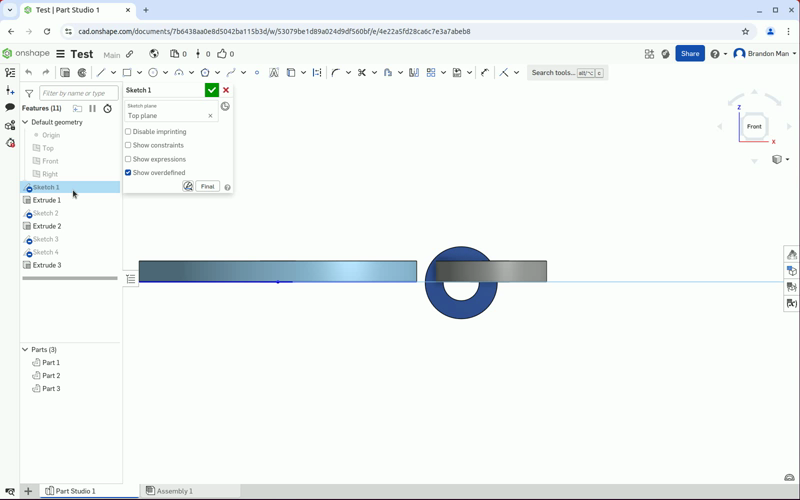
mouse_move(229, 92)
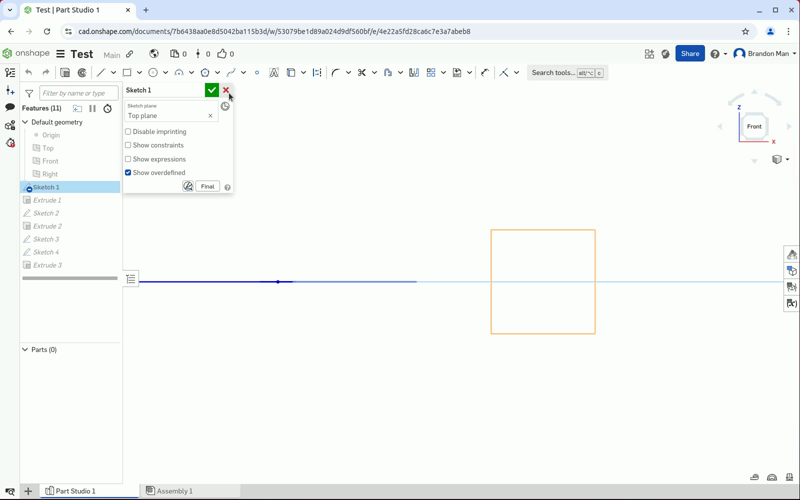
click(229, 92)
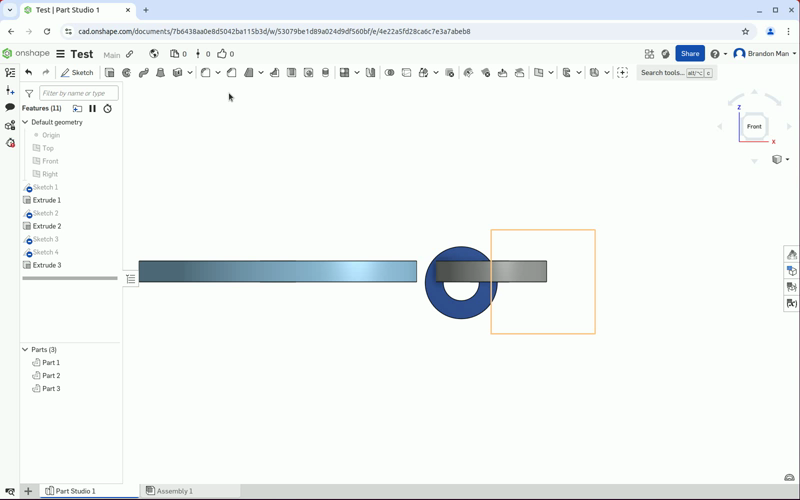
mouse_move(541, 75)
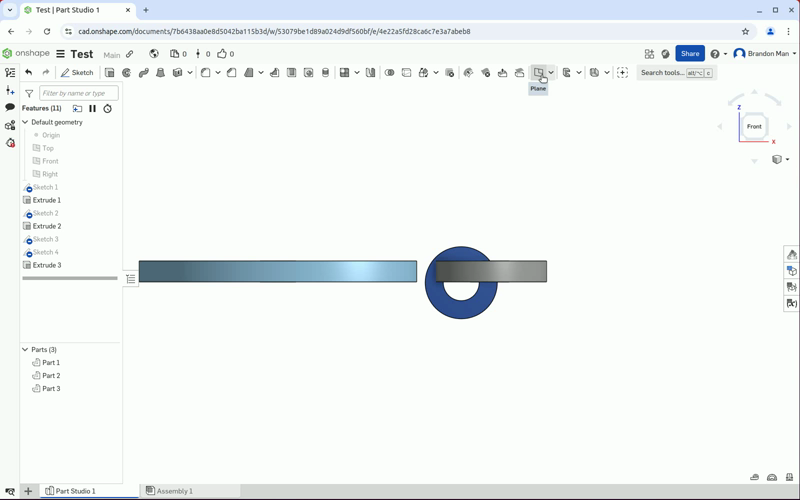
click(541, 75)
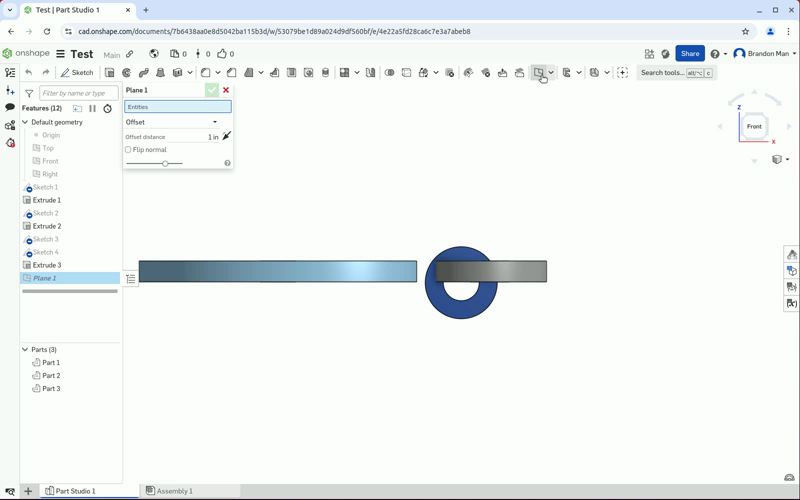
mouse_move(73, 163)
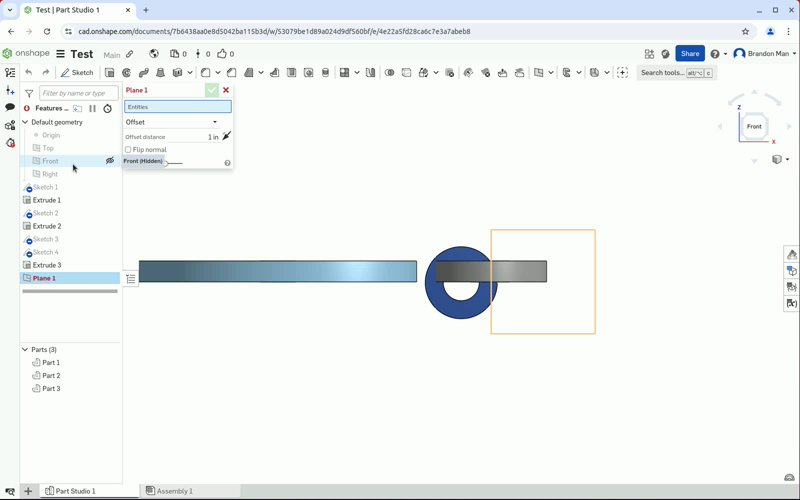
click(73, 163)
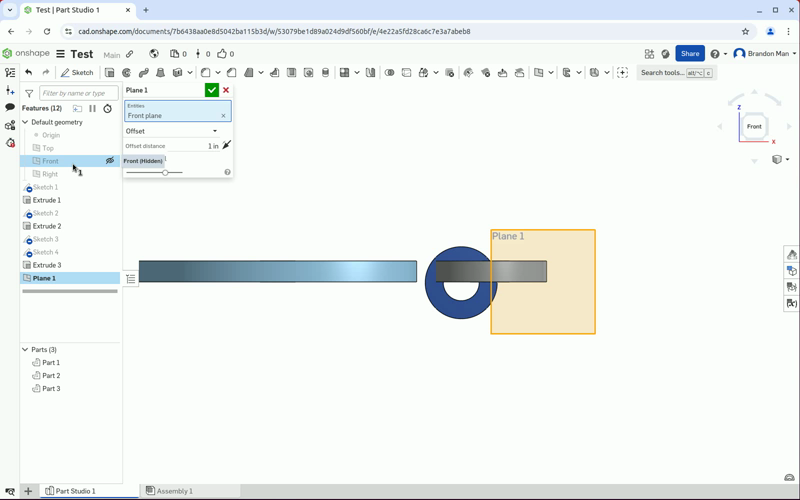
key(tab, 2)
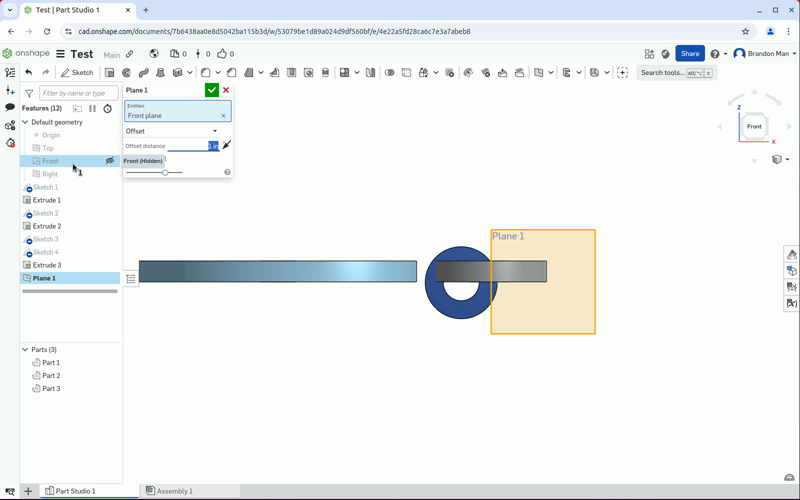
text(1.013)
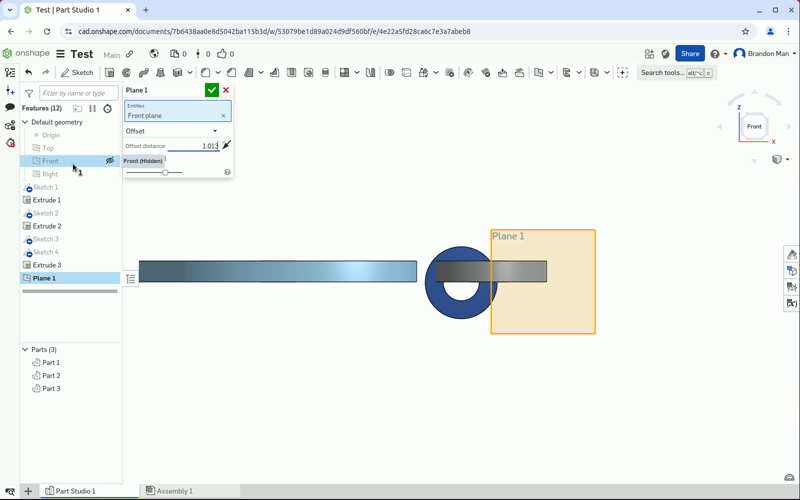
key(enter, 2)
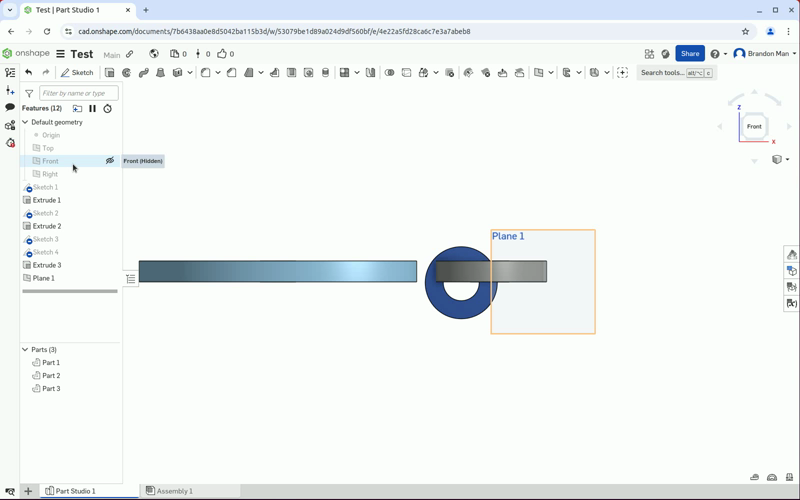
key(shift+s)
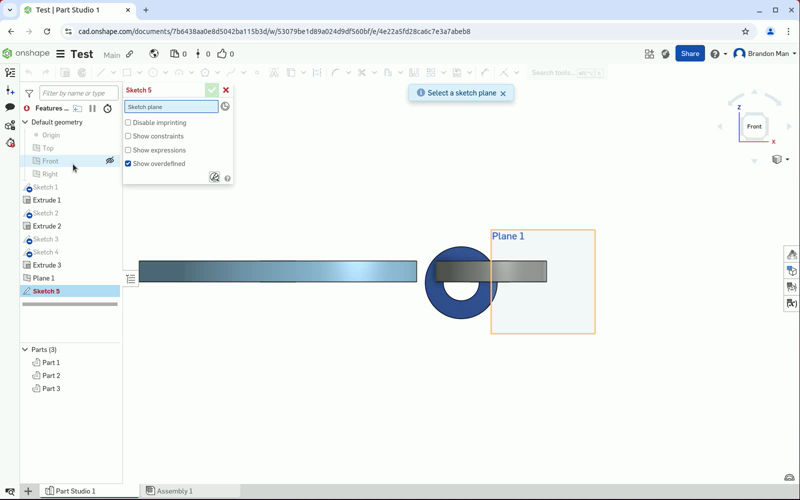
mouse_move(73, 280)
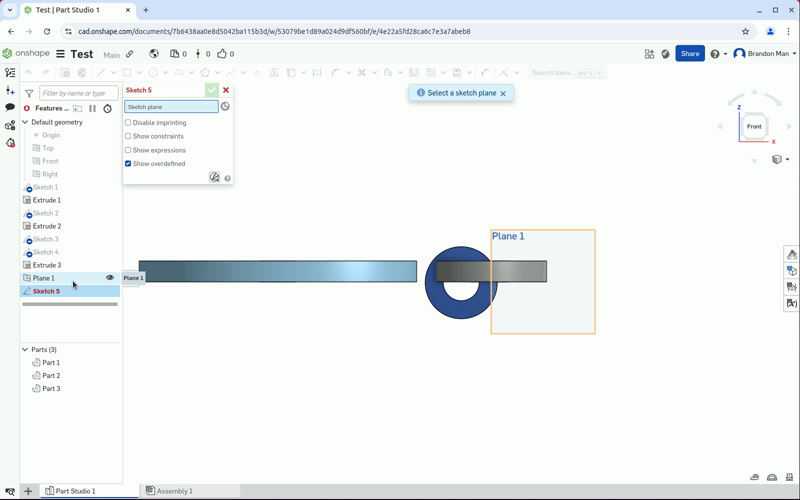
click(73, 280)
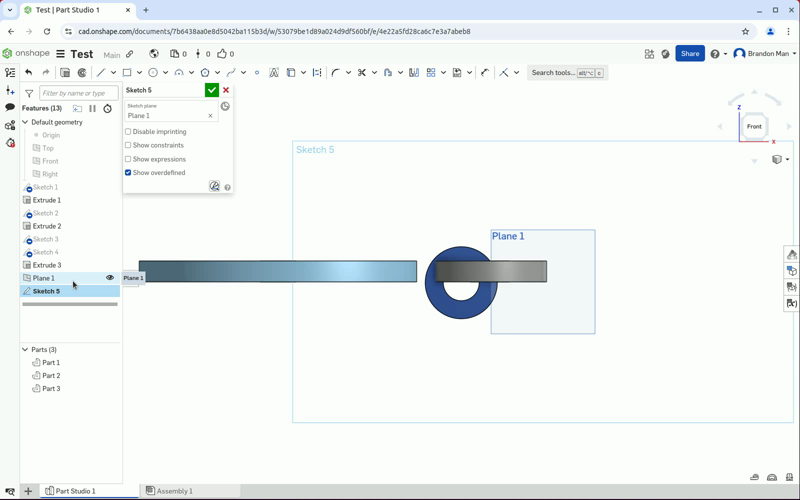
mouse_move(73, 352)
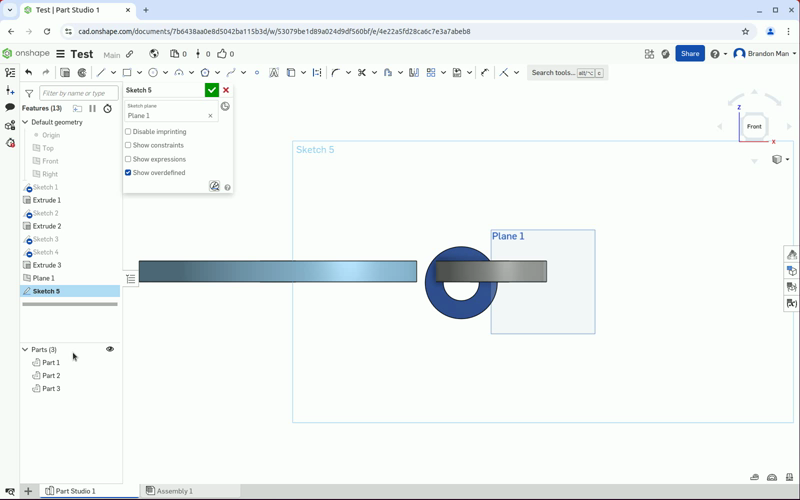
key(y)
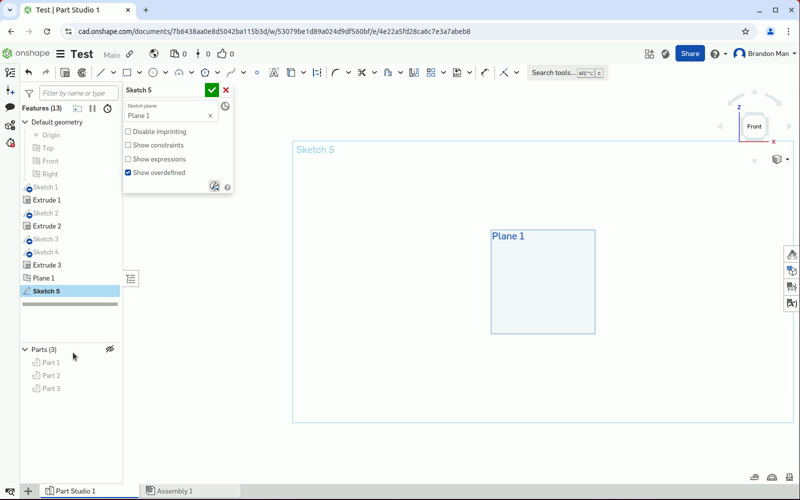
key(c)
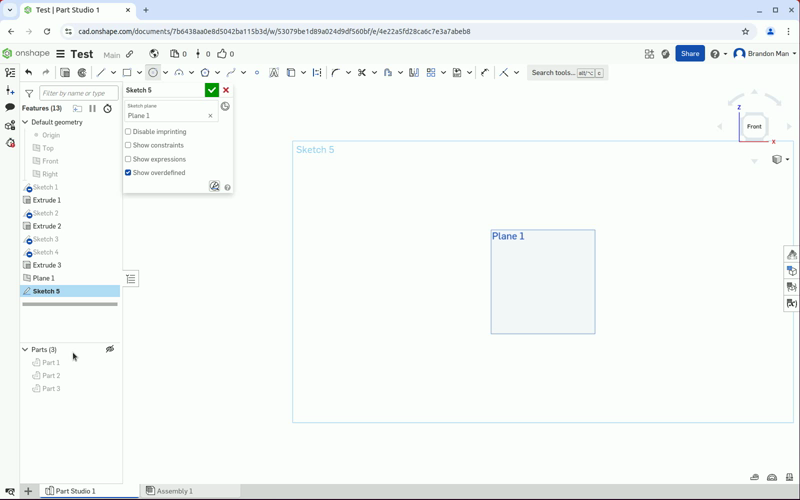
key_down(shift)
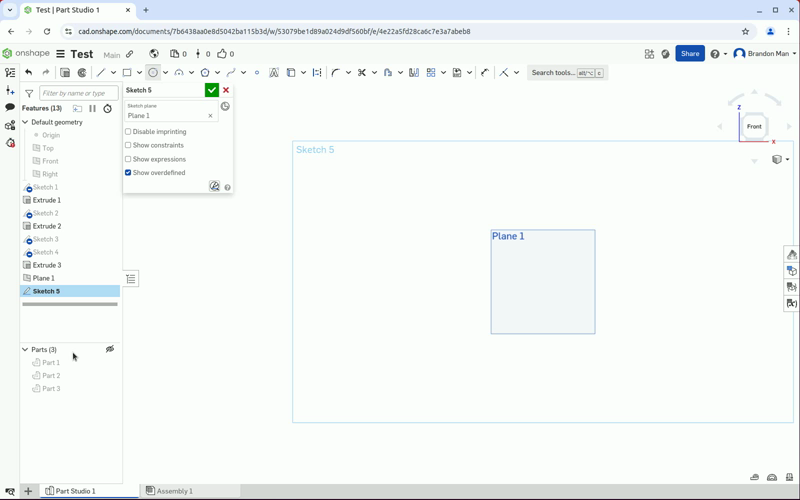
mouse_move(460, 282)
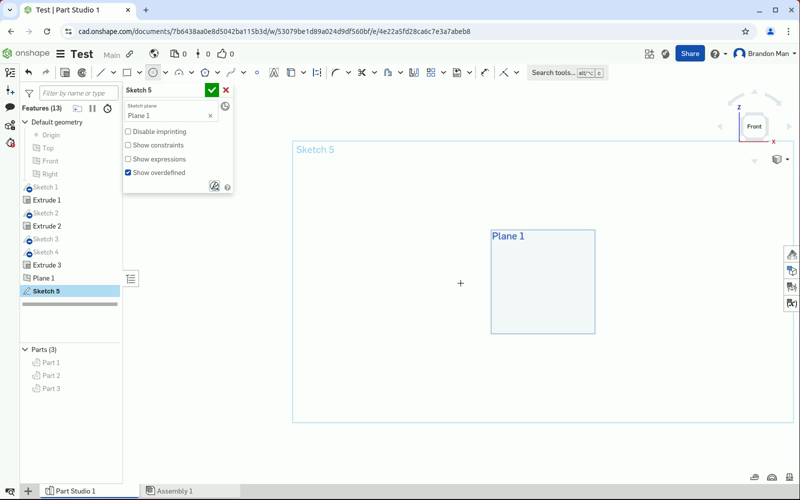
click(460, 282)
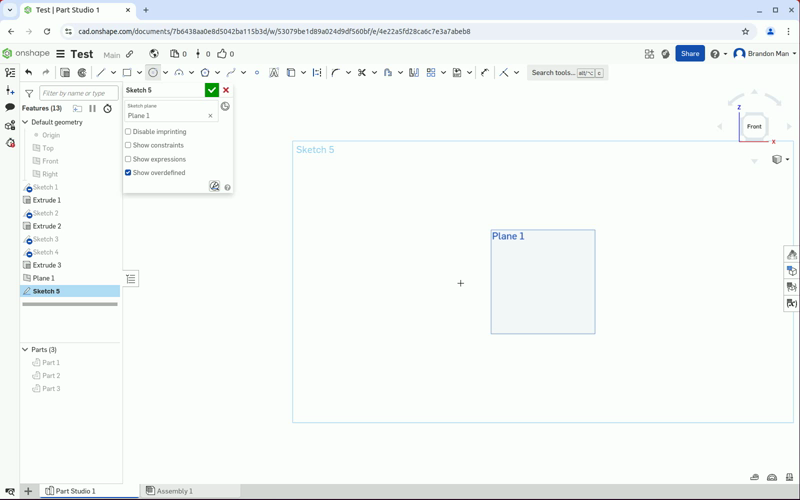
key_up(shift)
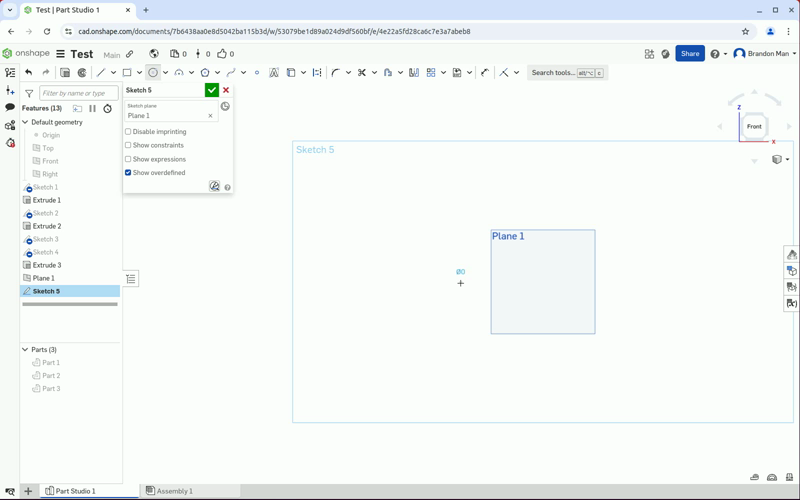
mouse_move(492, 282)
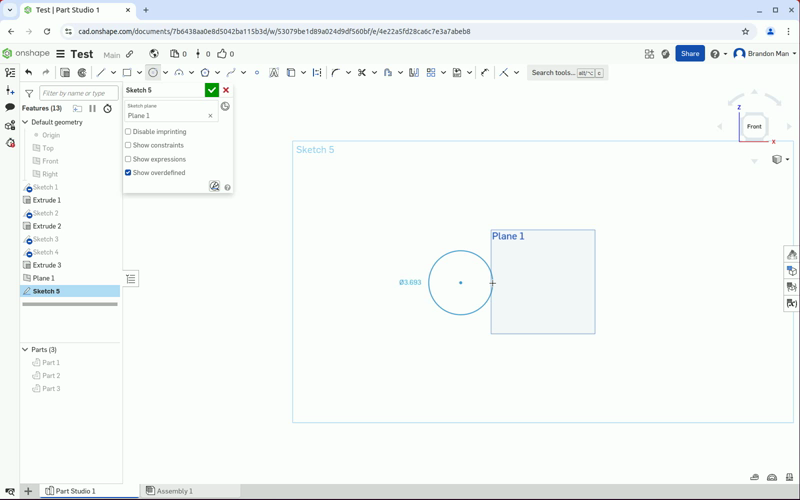
click(492, 282)
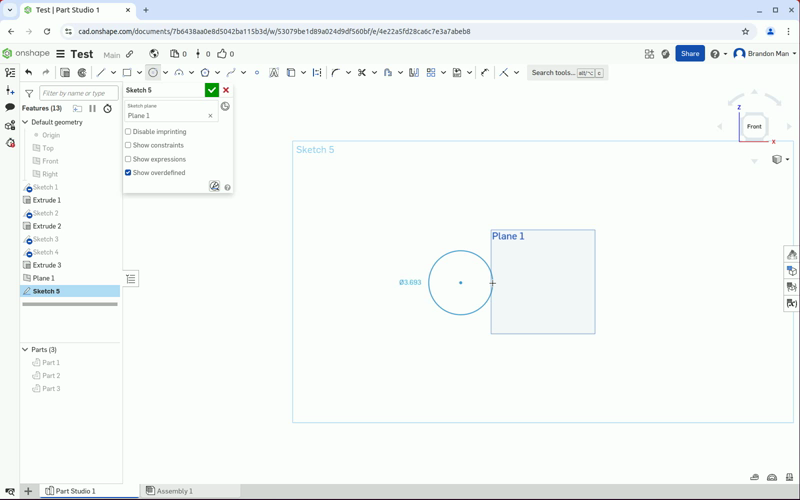
key(esc)
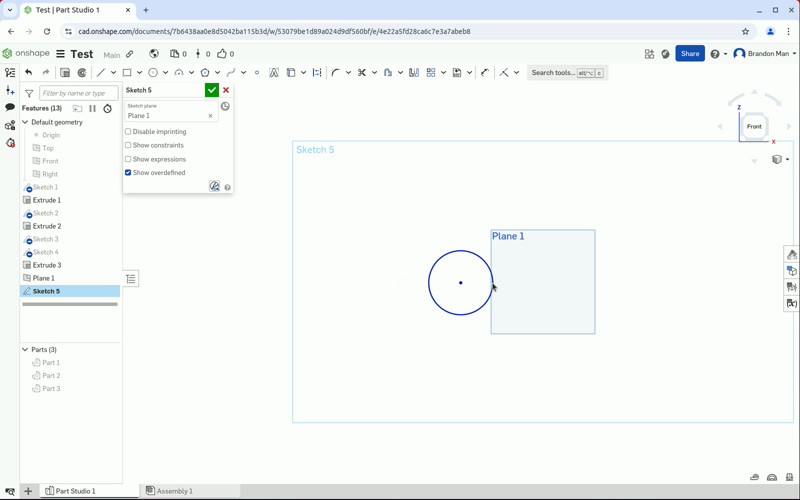
key(c)
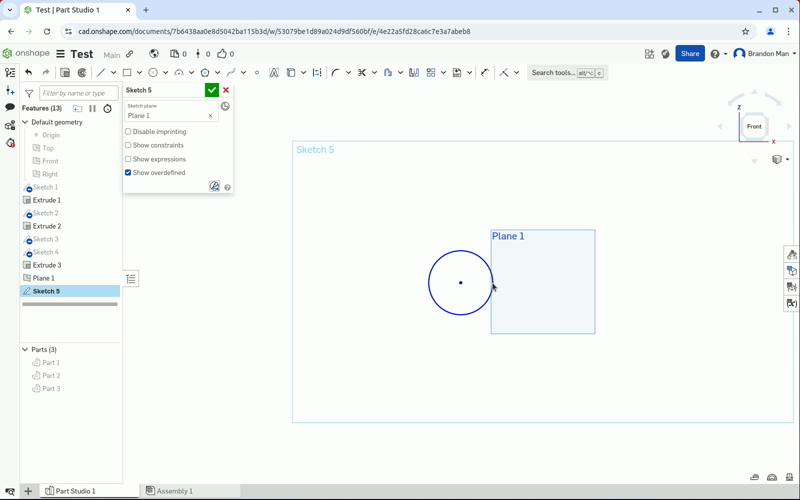
key_down(shift)
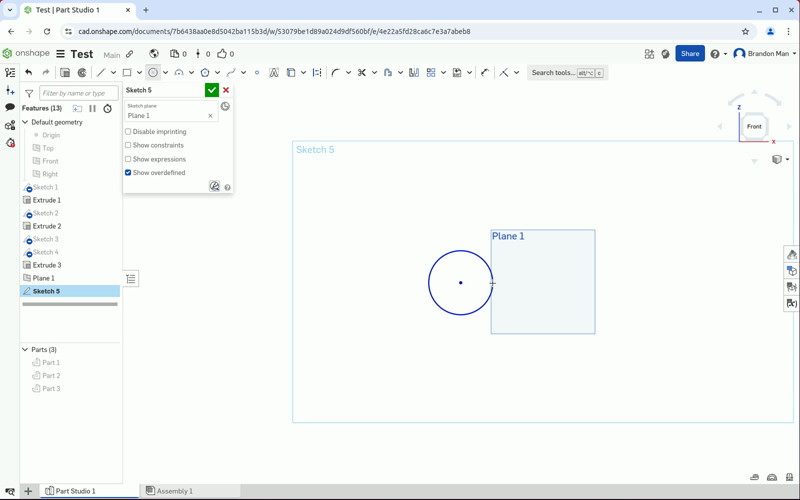
mouse_move(460, 282)
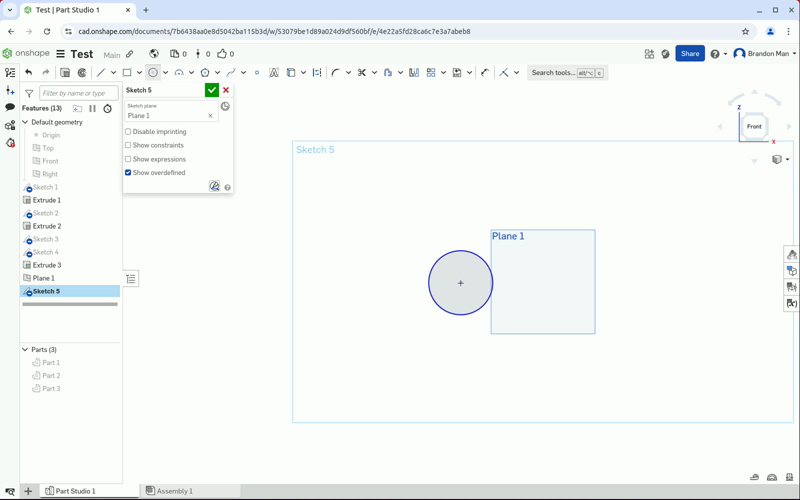
click(460, 282)
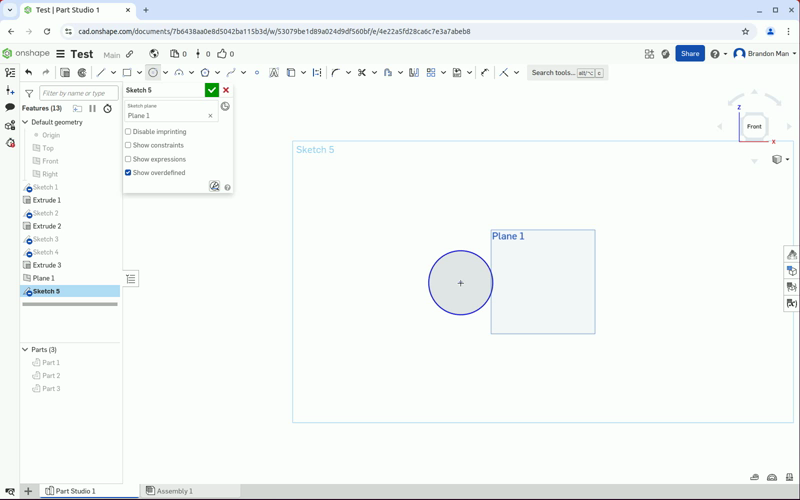
key_up(shift)
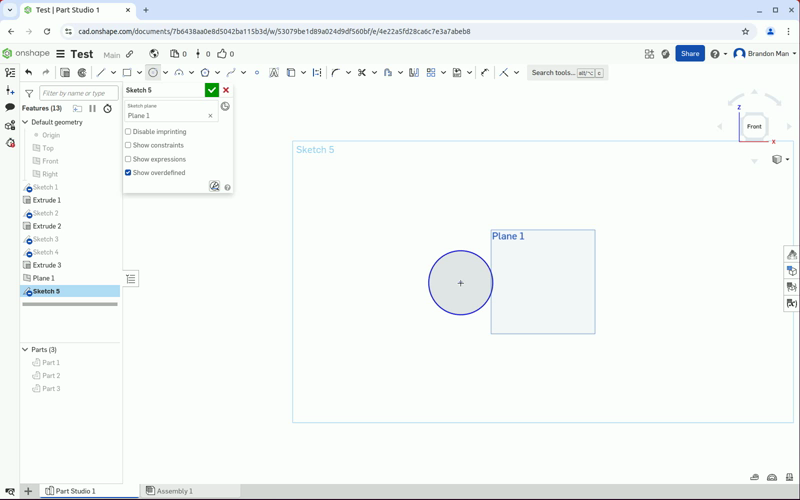
mouse_move(478, 282)
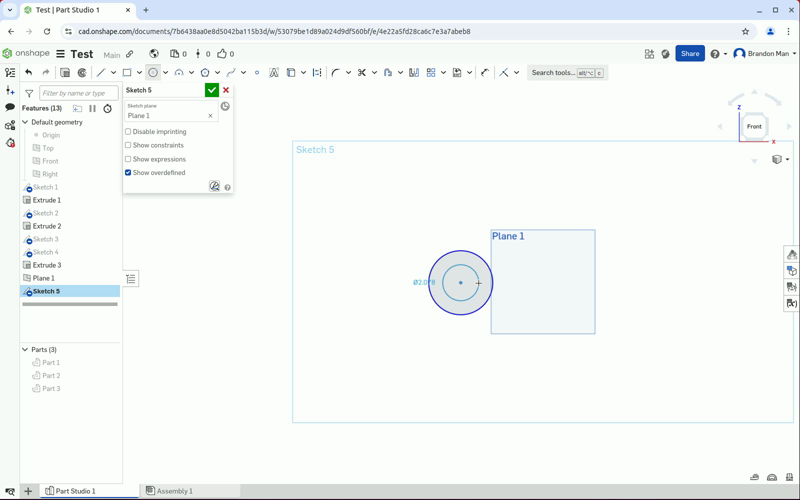
click(478, 282)
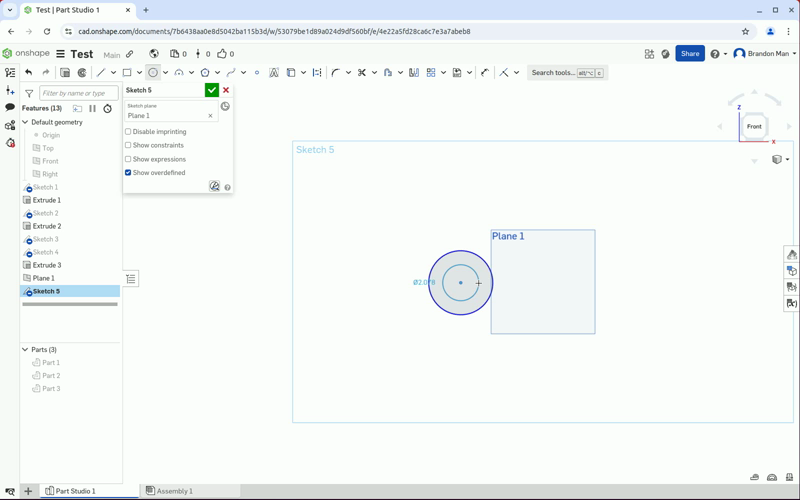
key(esc)
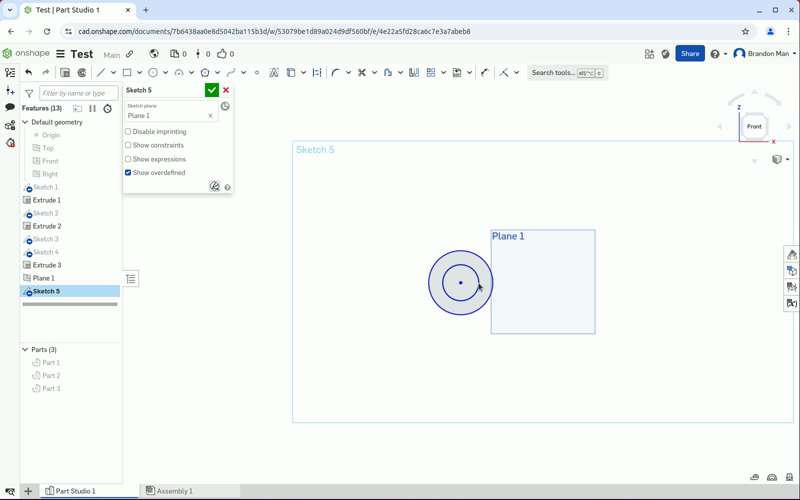
mouse_move(468, 308)
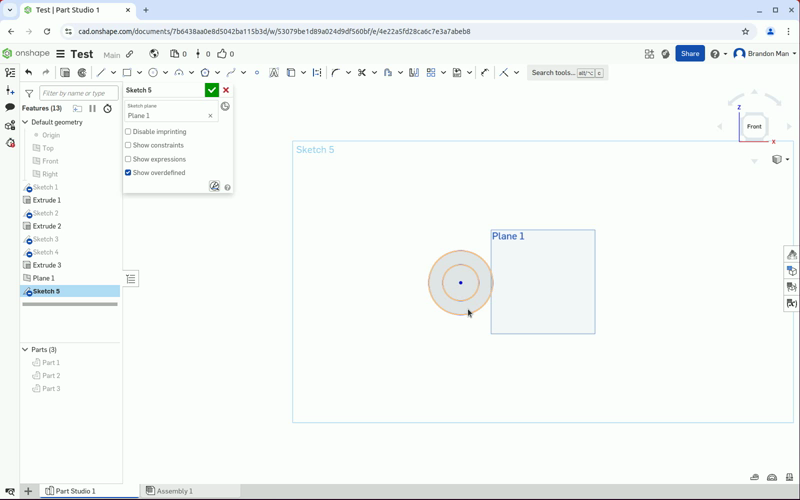
click(468, 308)
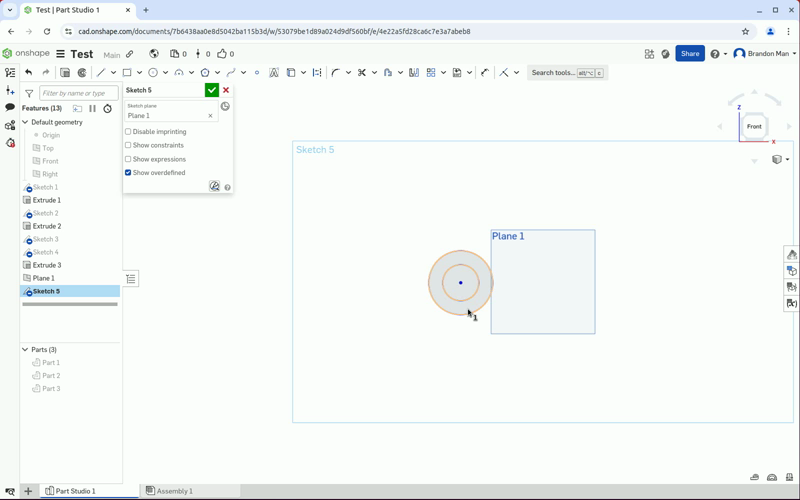
mouse_move(73, 352)
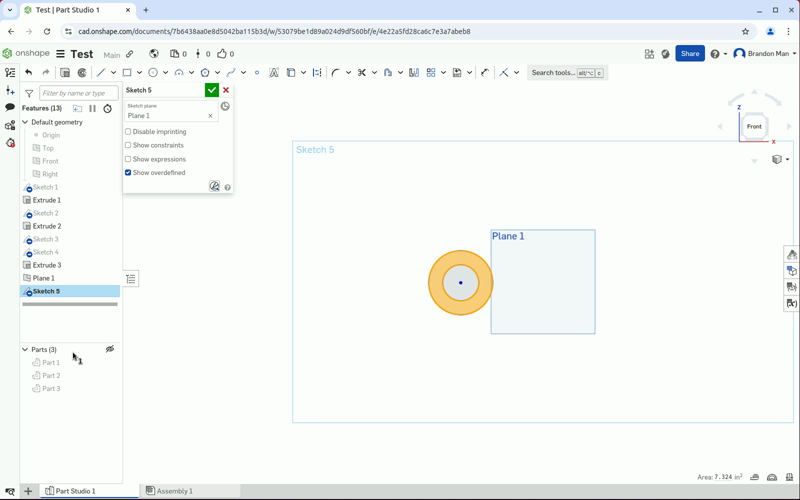
key(shift+y)
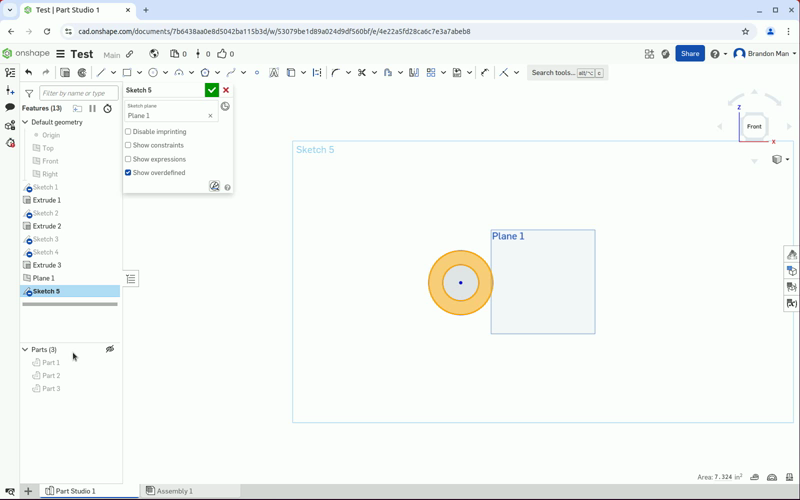
key(shift+e)
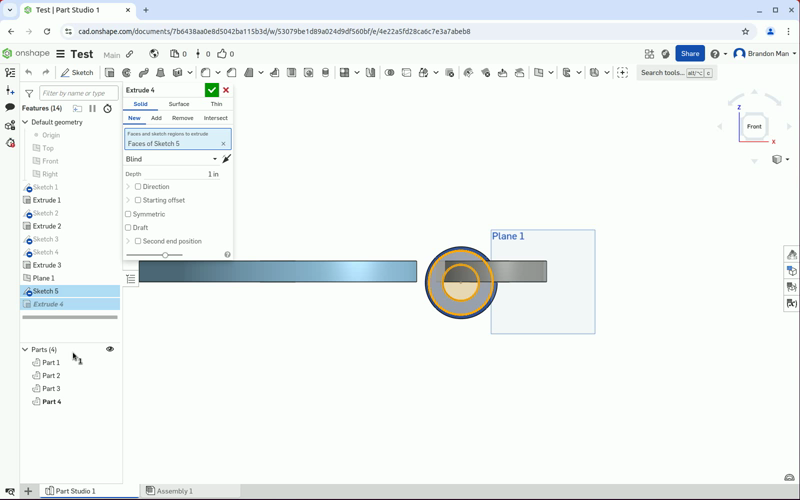
mouse_move(143, 106)
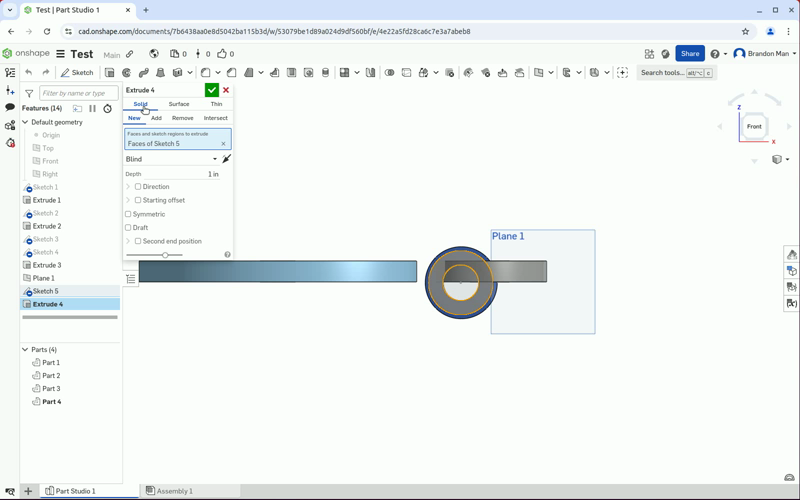
click(143, 106)
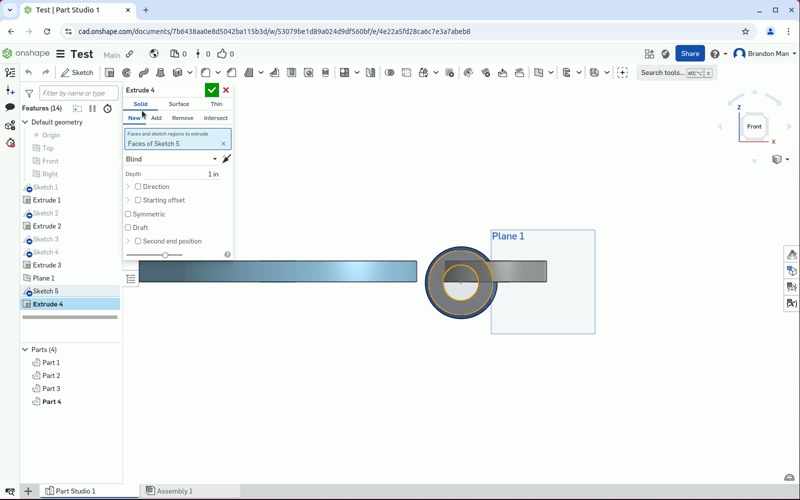
mouse_move(137, 120)
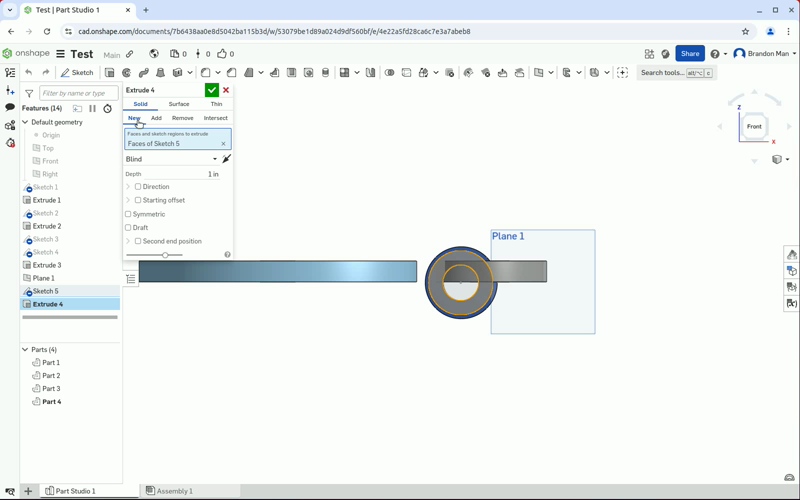
click(137, 120)
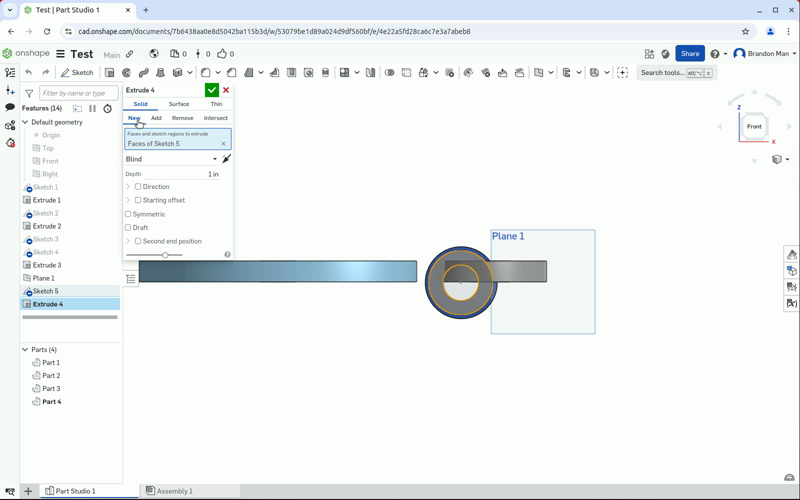
key(tab, 4)
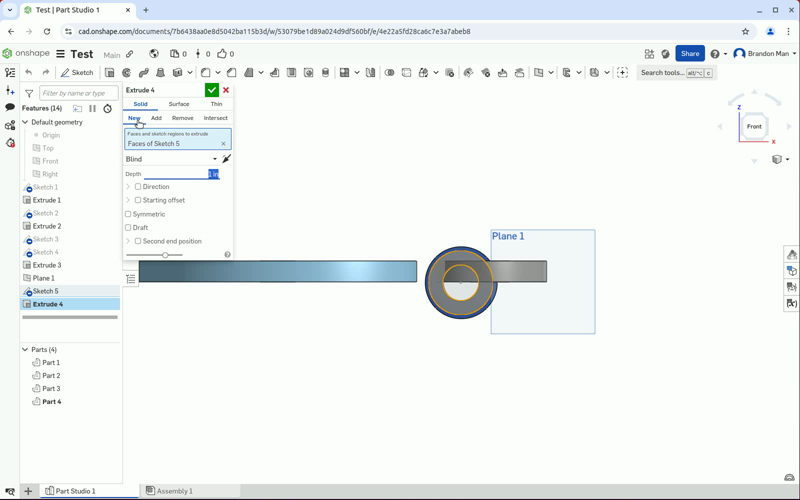
text(0.338)
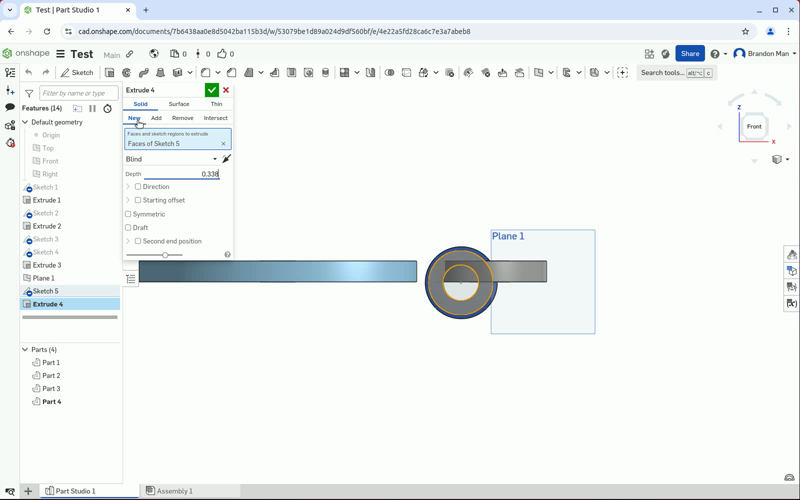
key(enter)
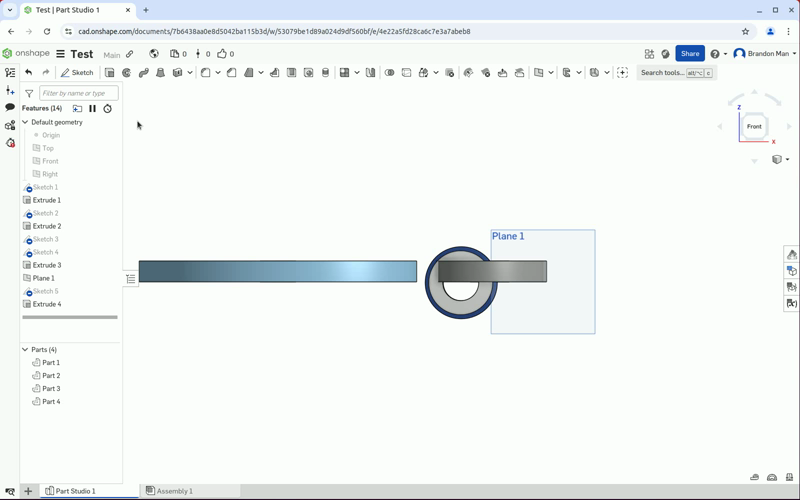
key(shift+h)
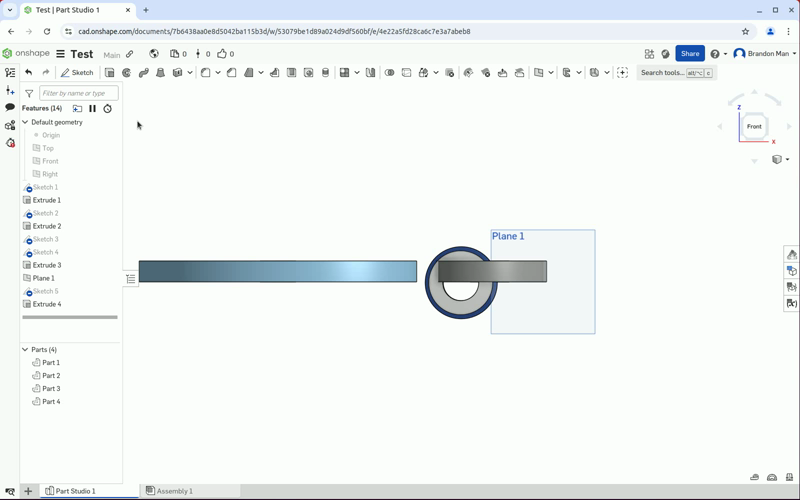
key(shift+h)
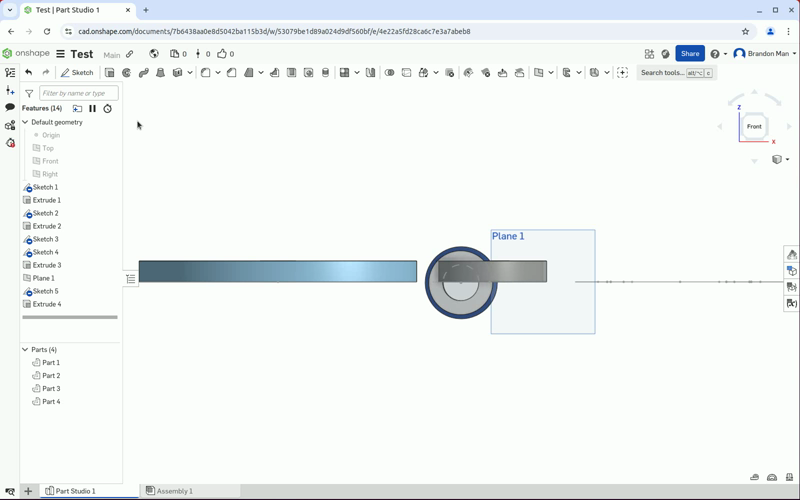
key(shift+7)
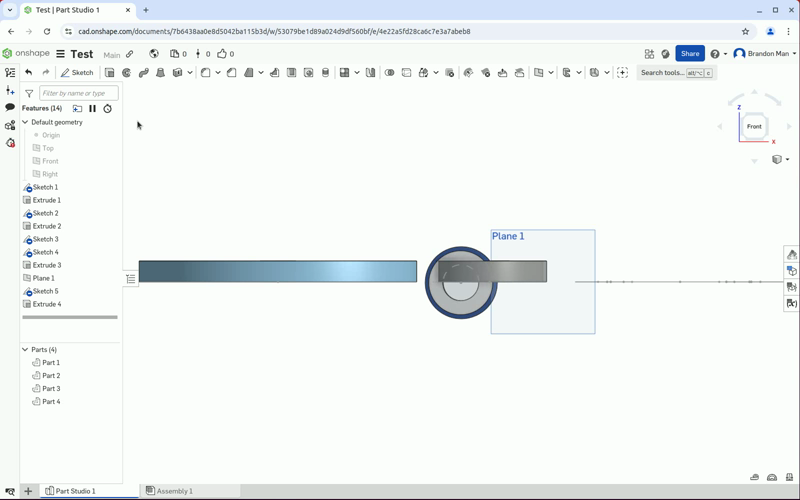
key(left, 2)
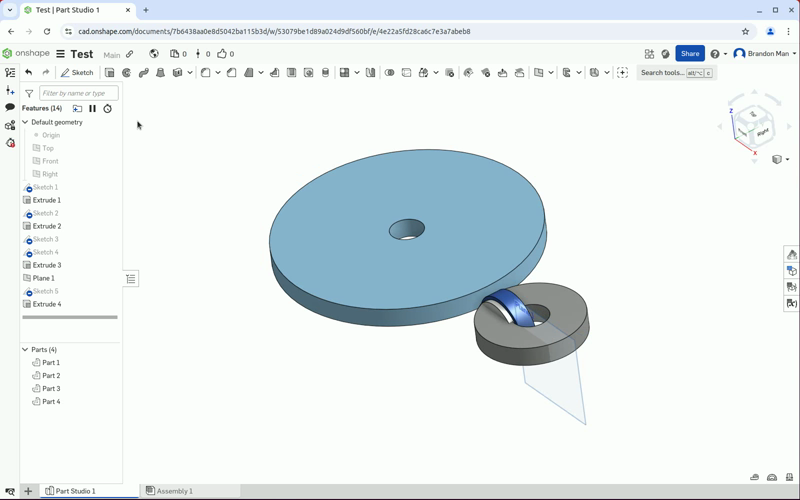
key(down, 2)
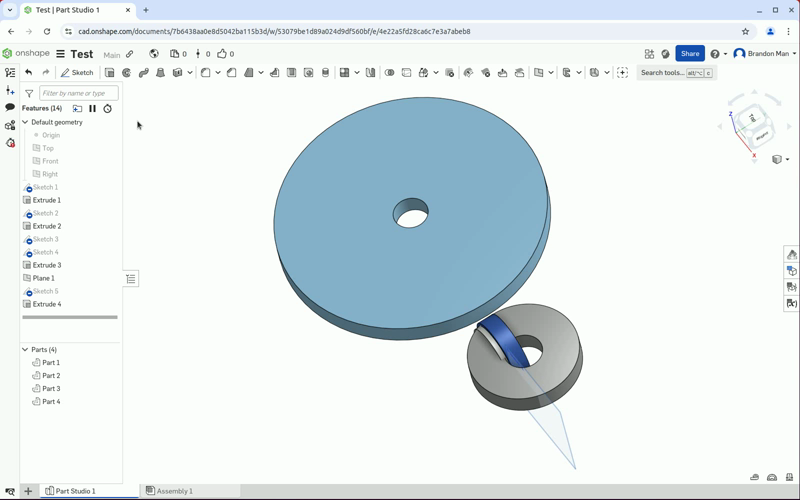
key(up, 2)
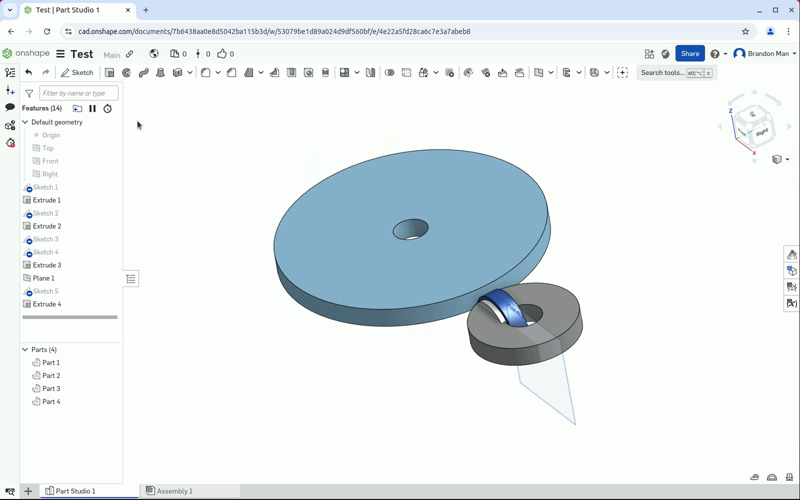
key(right, 2)
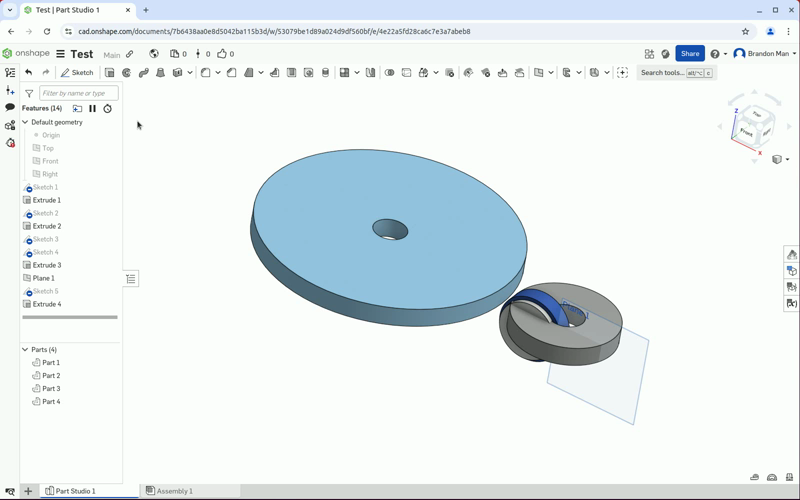
mouse_move(73, 189)
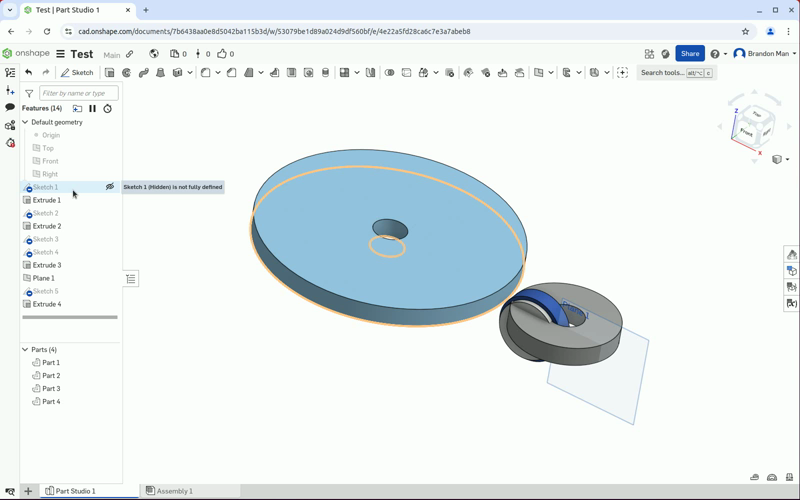
click(73, 189)